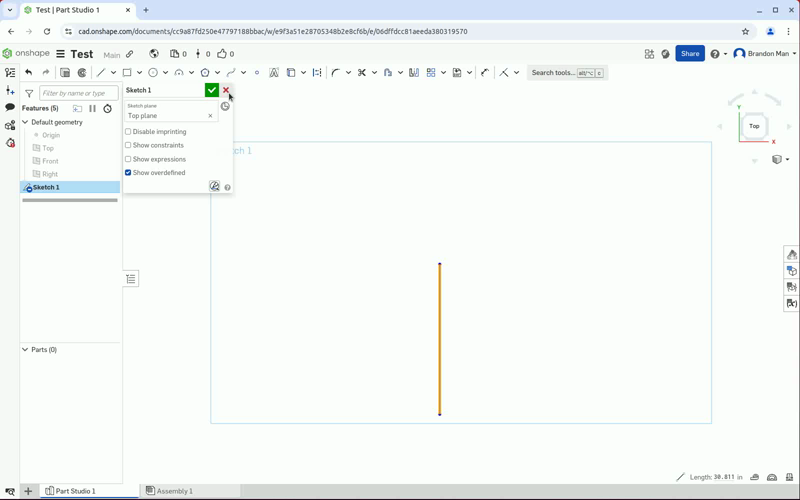
key(shift+h)
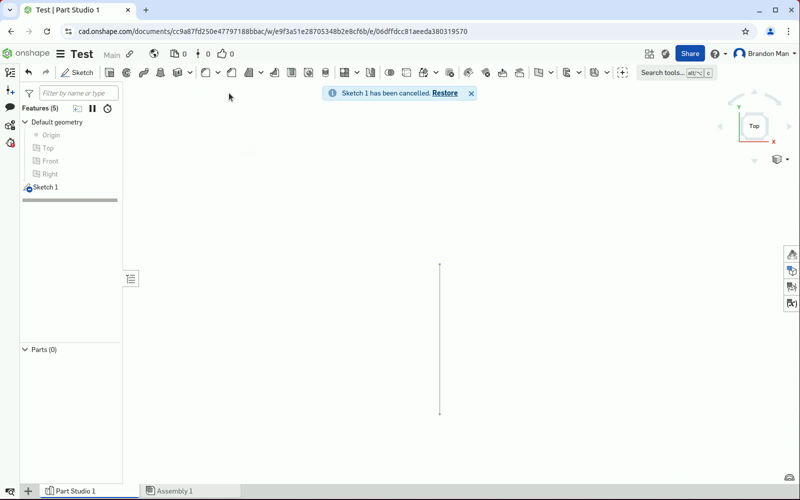
key(shift+s)
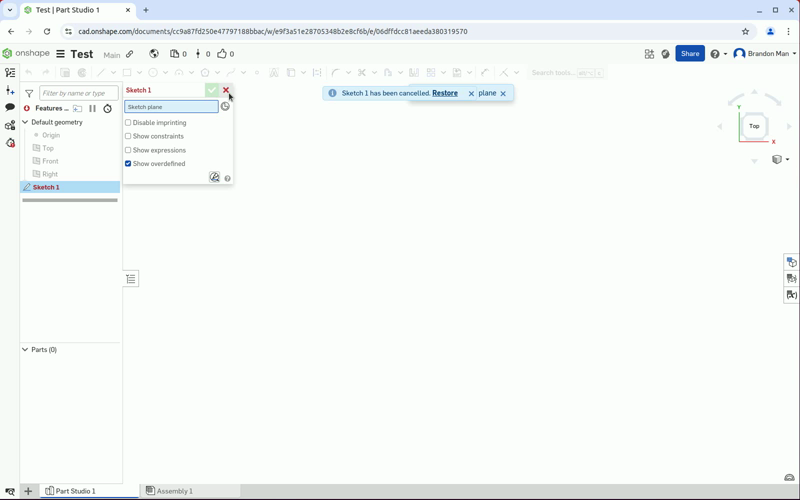
mouse_move(73, 150)
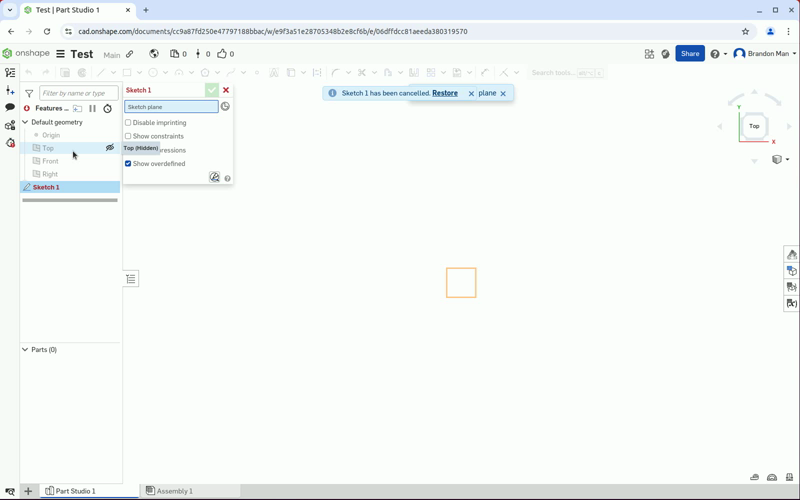
click(73, 150)
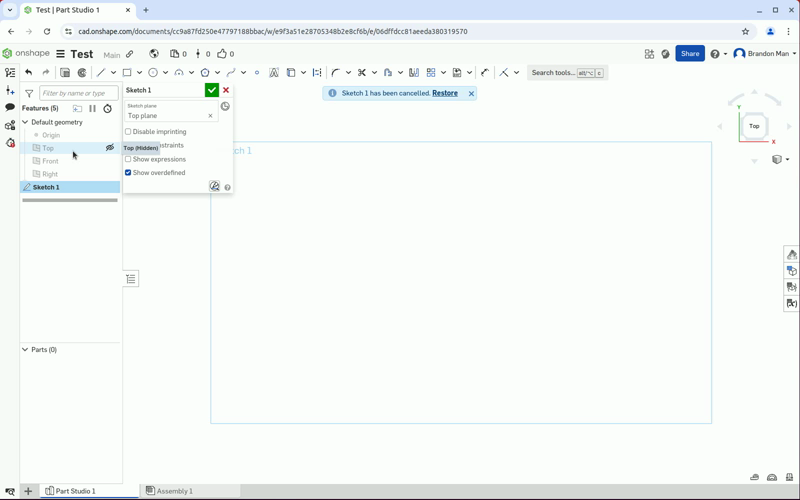
mouse_move(73, 352)
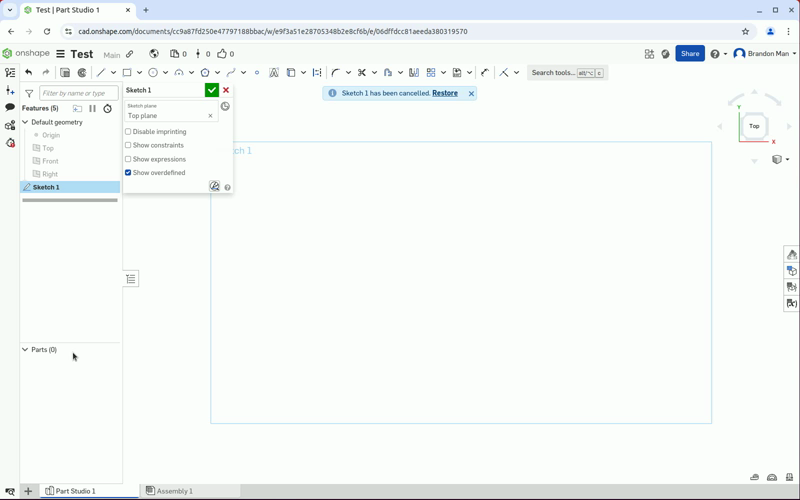
key(y)
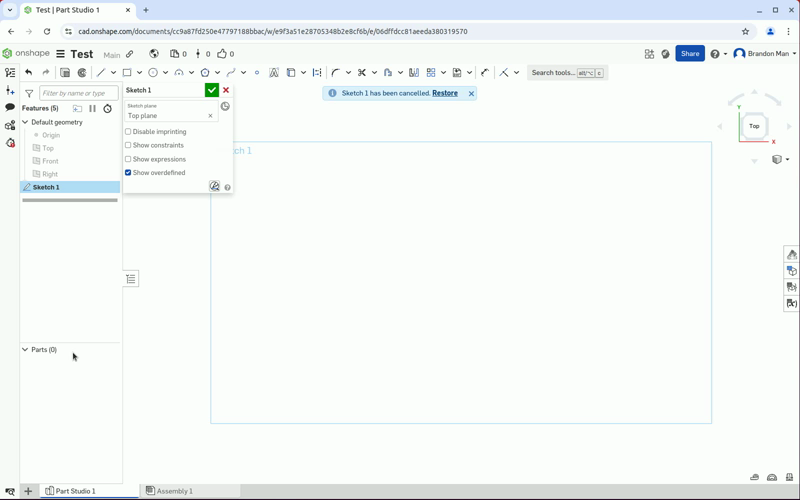
key(l)
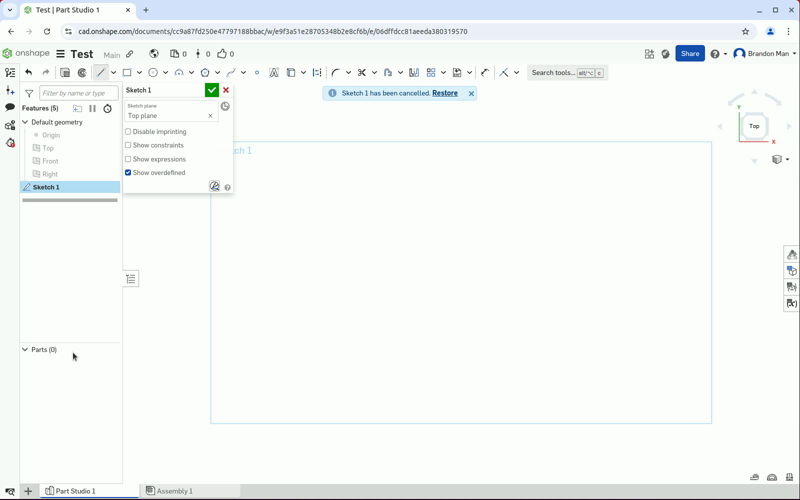
key_down(shift)
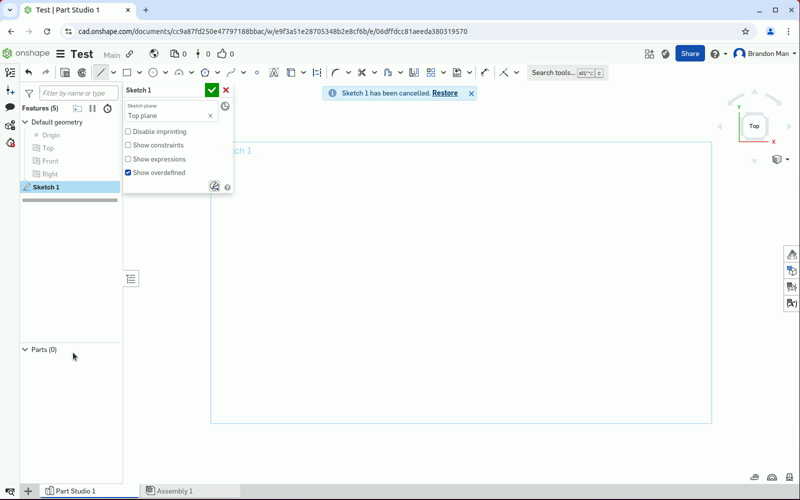
mouse_move(444, 363)
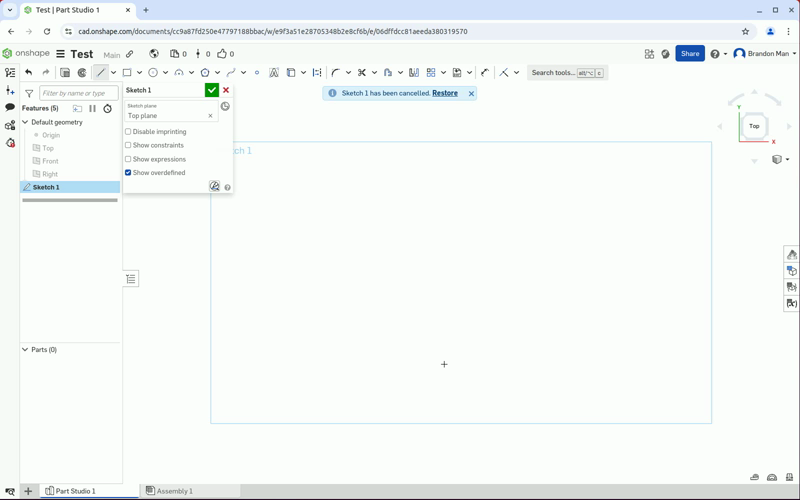
click(444, 363)
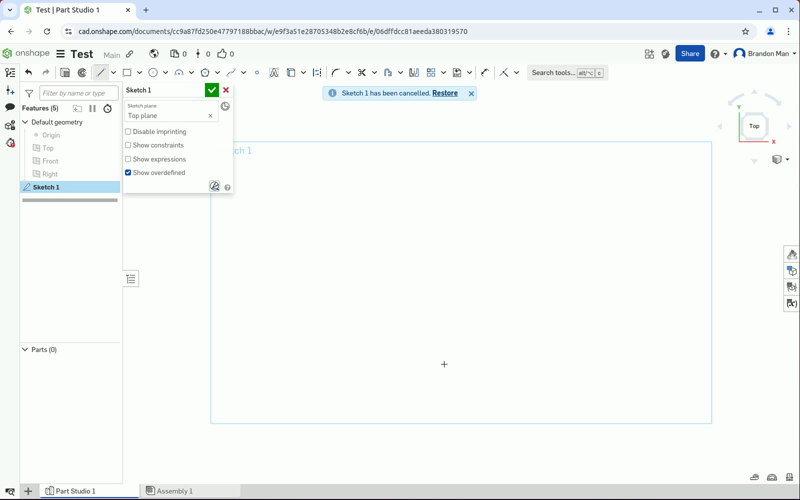
key_up(shift)
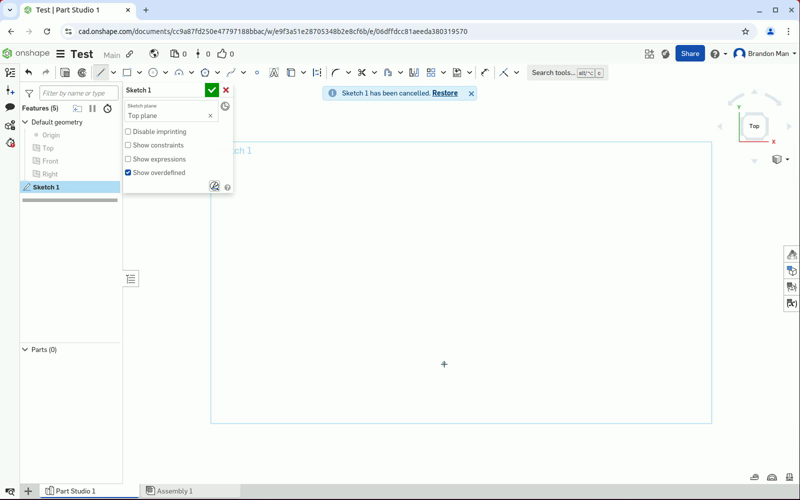
key_down(shift)
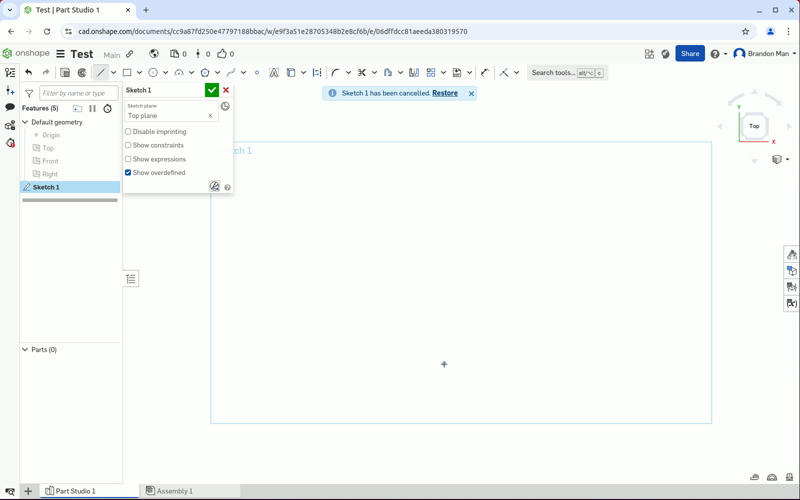
mouse_move(474, 363)
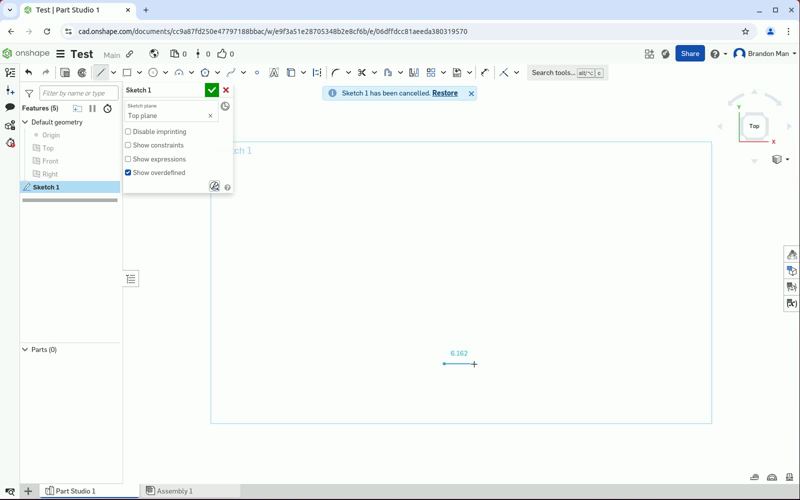
mouse_move(476, 363)
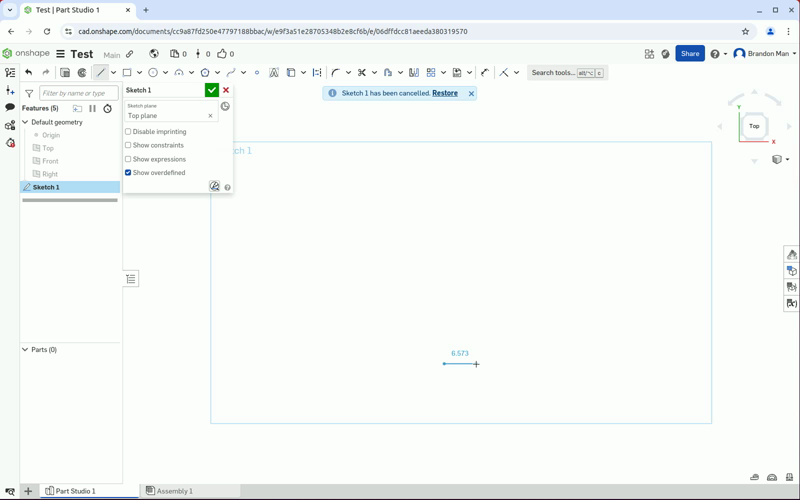
click(476, 363)
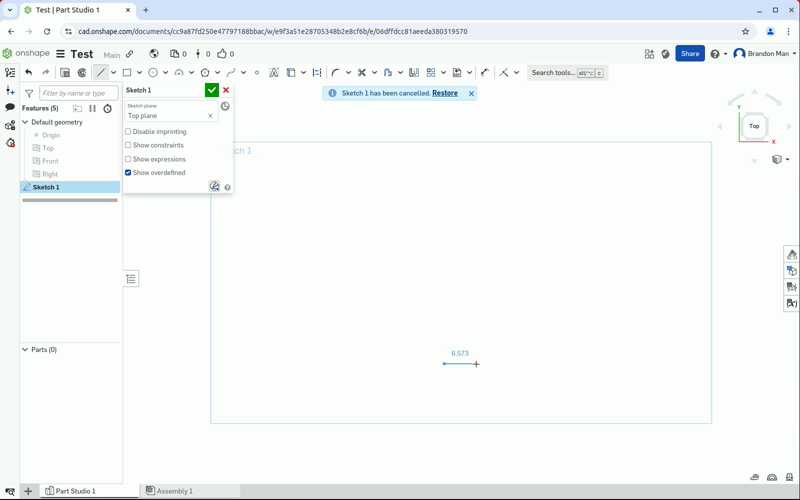
key_up(shift)
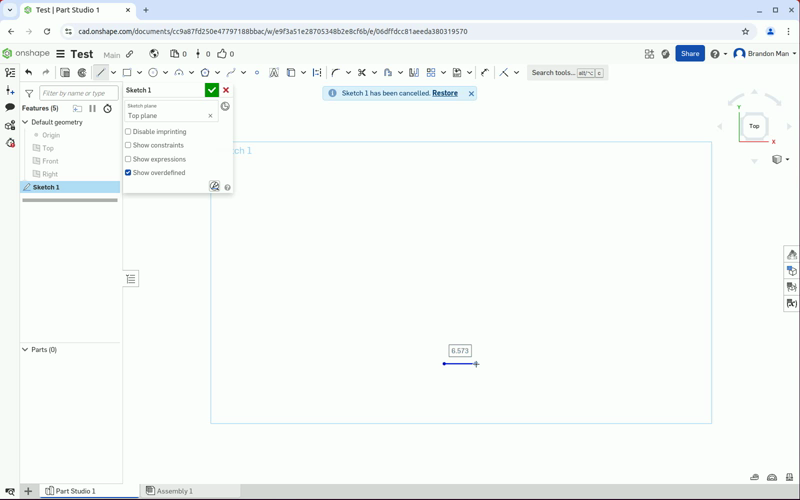
key_down(shift)
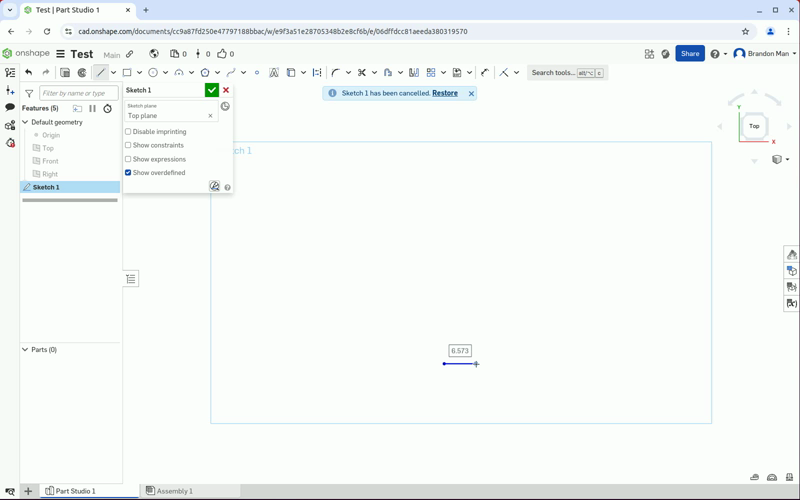
mouse_move(476, 203)
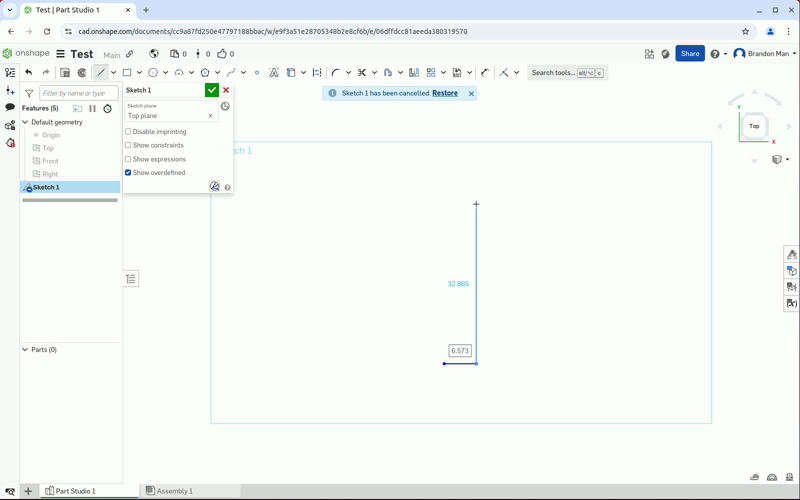
click(476, 203)
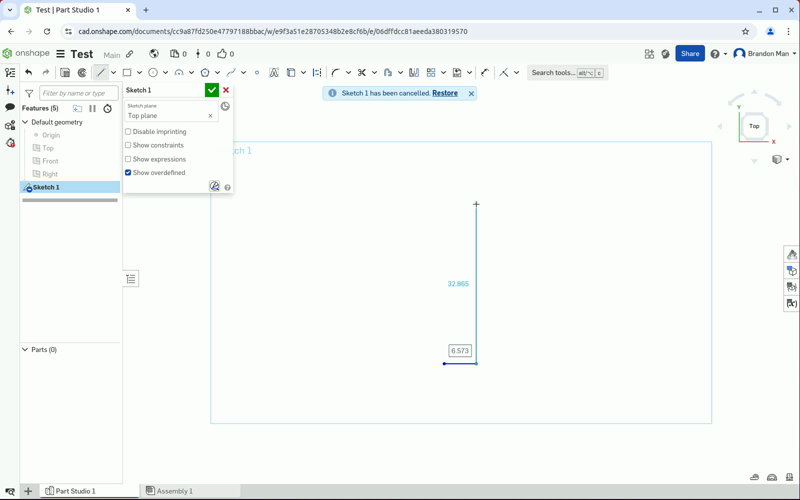
key_up(shift)
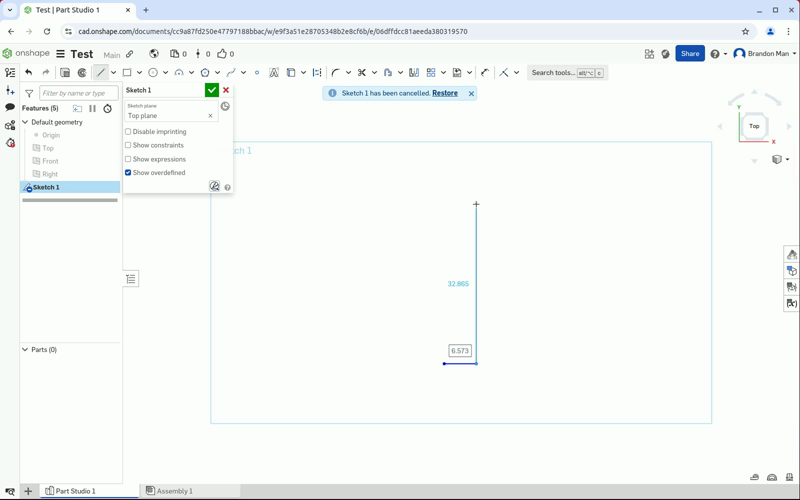
key_down(shift)
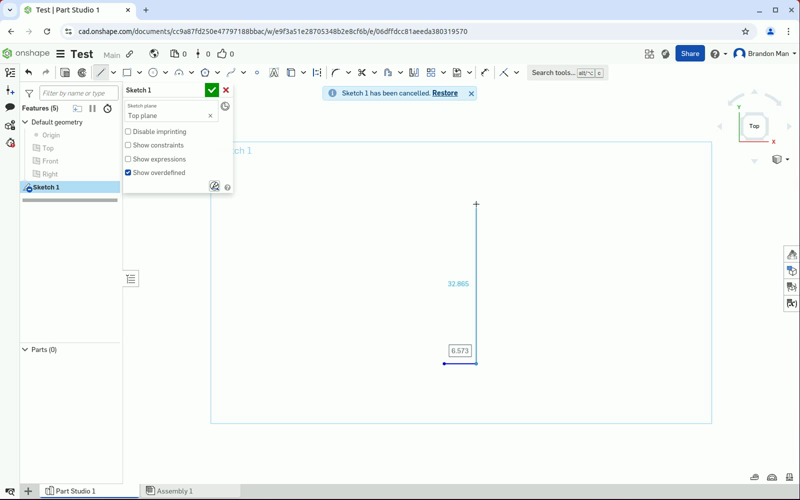
mouse_move(506, 203)
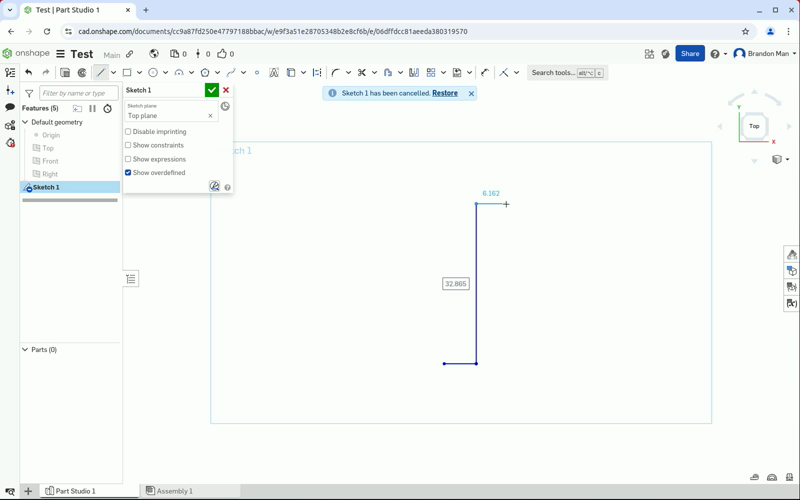
mouse_move(444, 203)
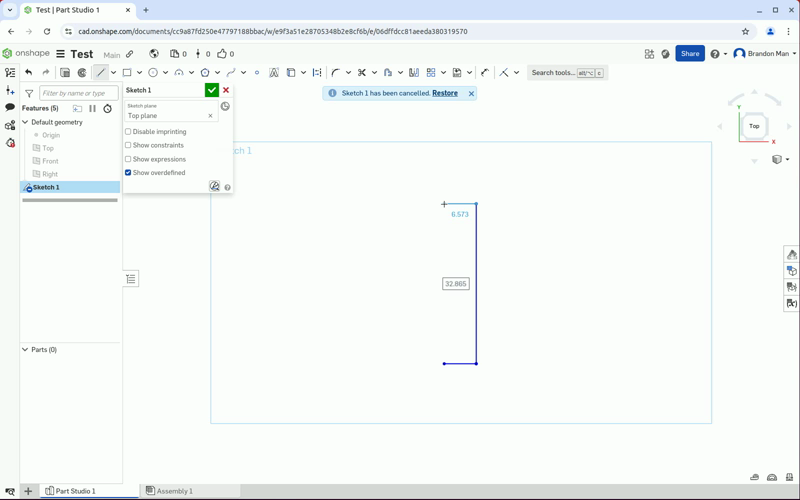
click(444, 203)
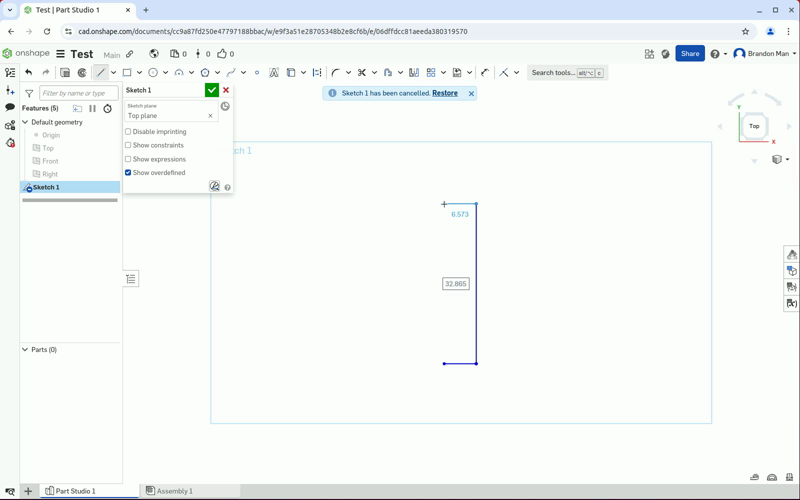
key_up(shift)
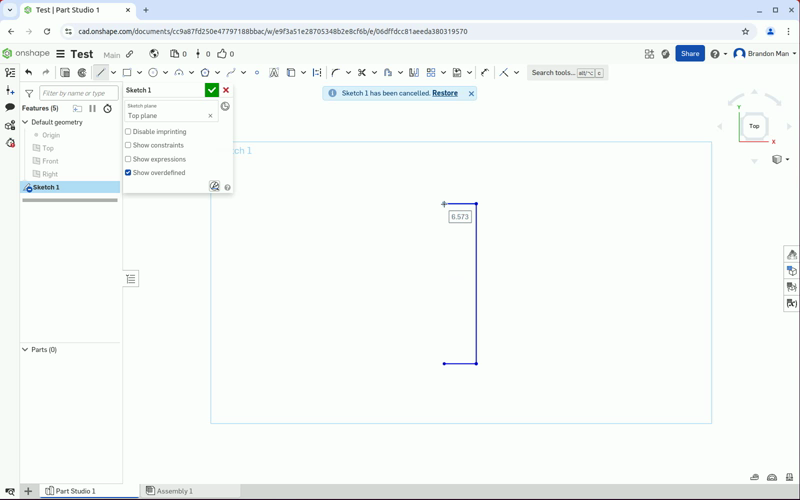
key_down(shift)
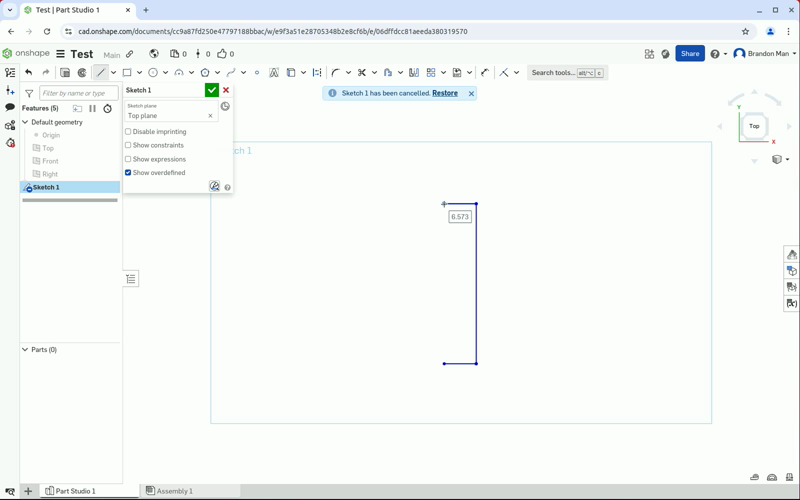
mouse_move(444, 363)
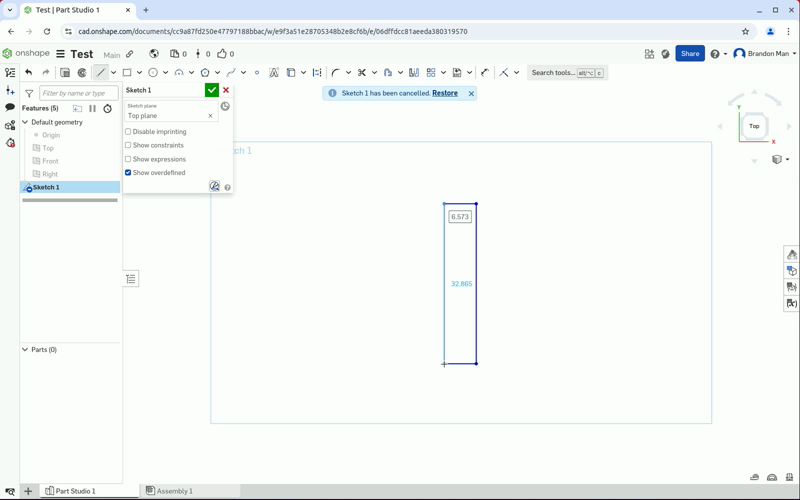
key_up(shift)
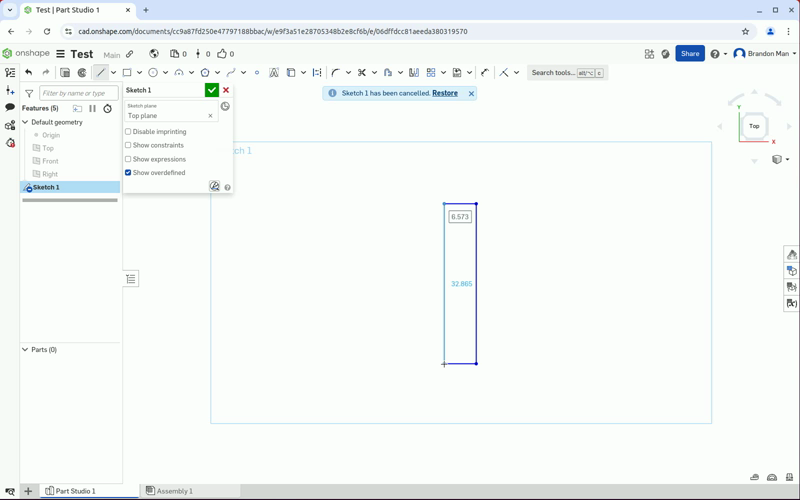
click(444, 363)
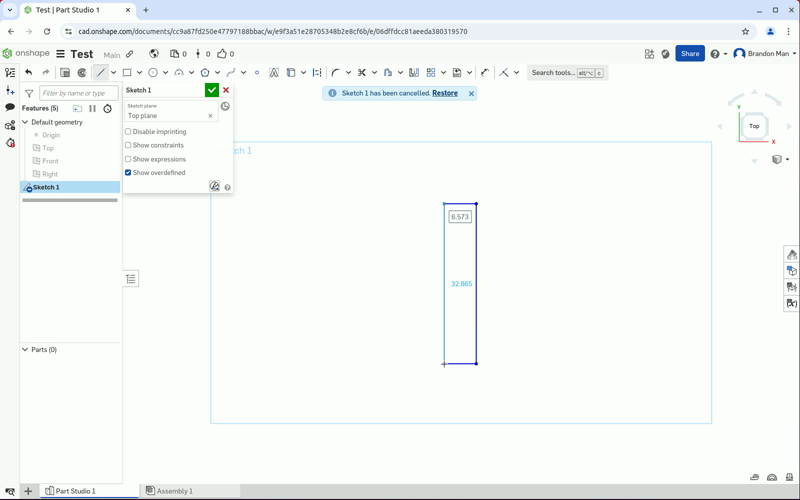
key(esc)
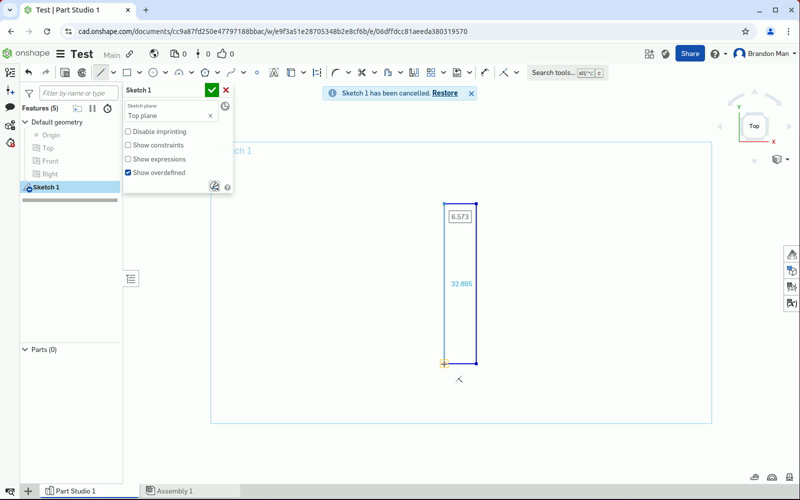
mouse_move(460, 337)
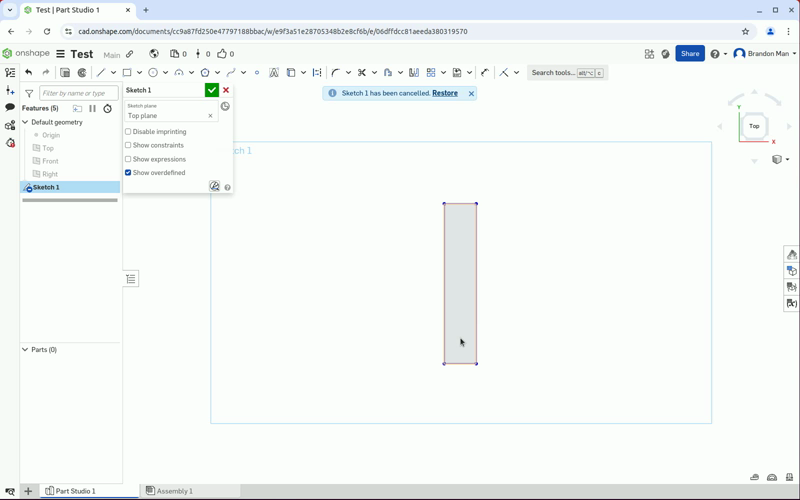
click(460, 337)
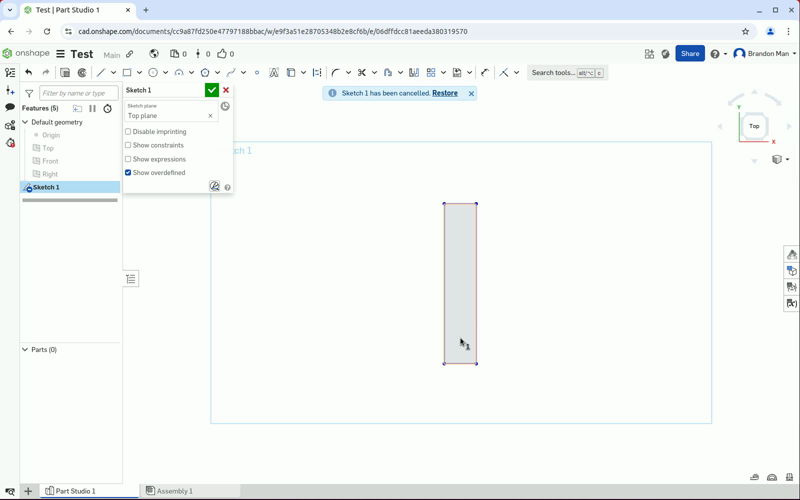
mouse_move(73, 352)
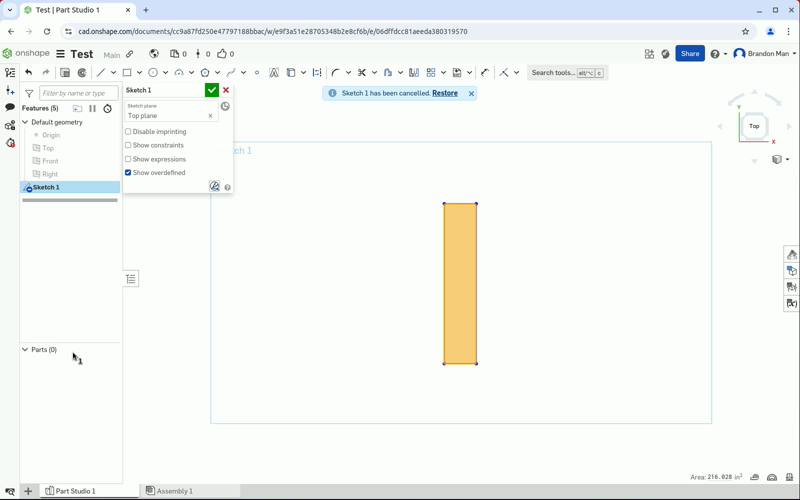
key(shift+y)
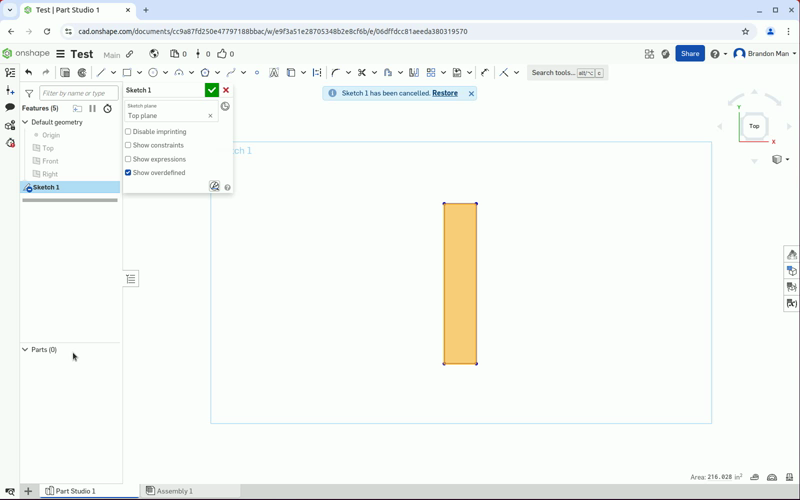
key(shift+e)
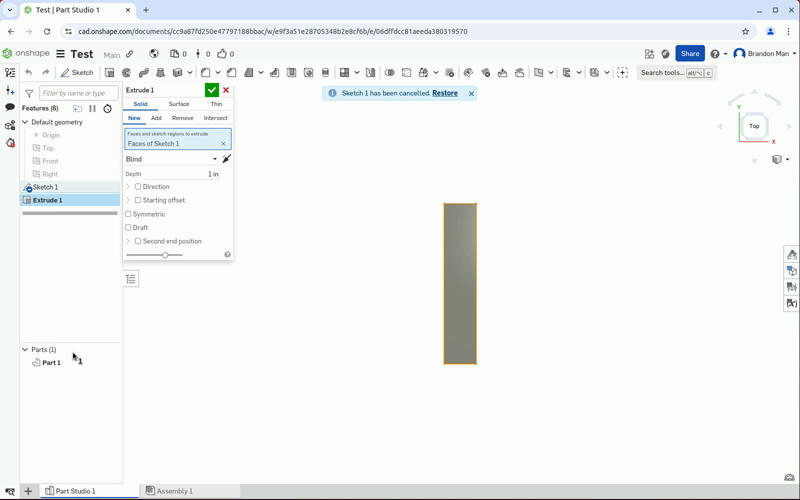
mouse_move(143, 106)
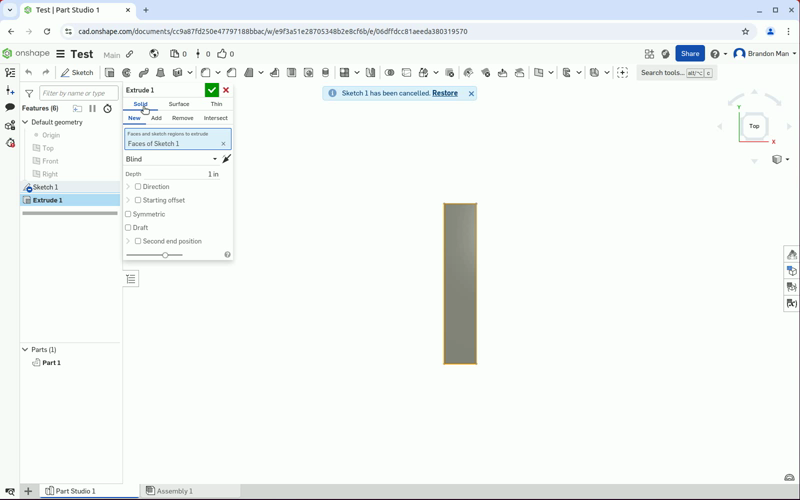
click(143, 106)
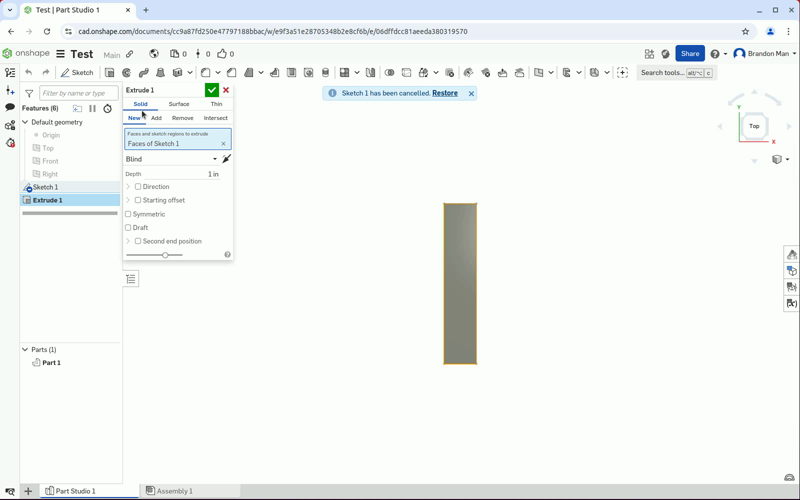
mouse_move(137, 120)
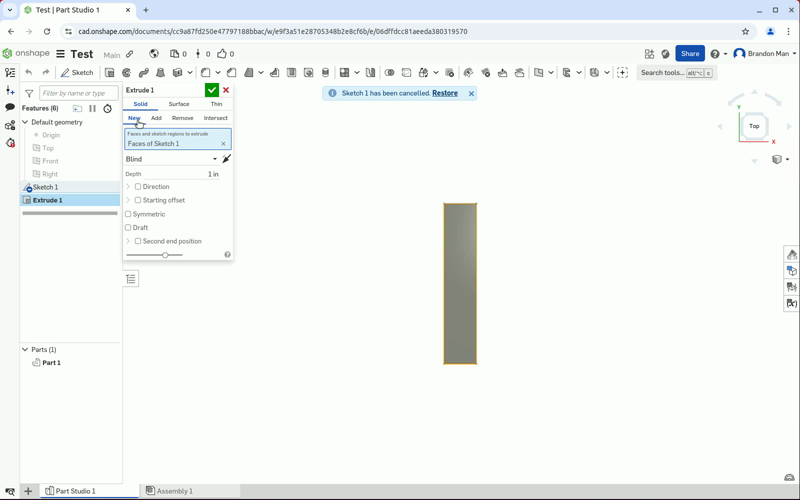
click(137, 120)
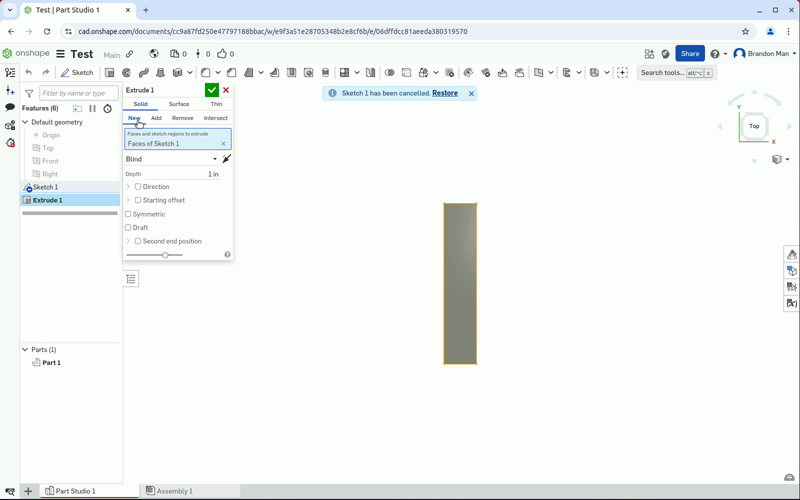
key(tab, 4)
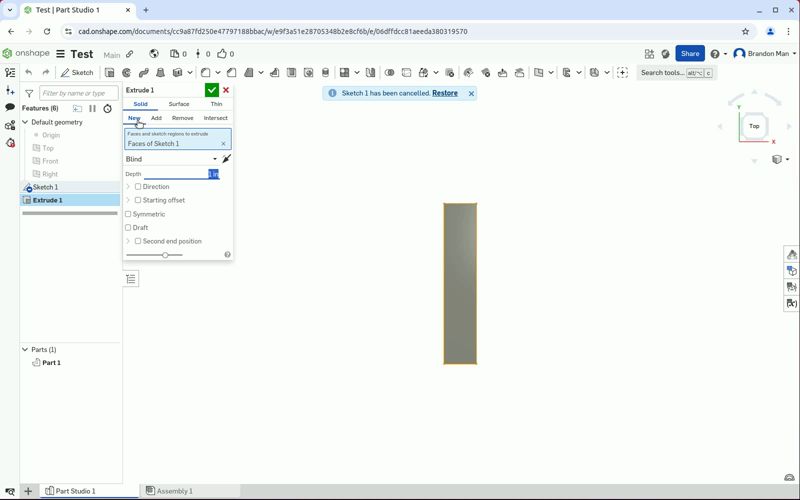
text(10.591)
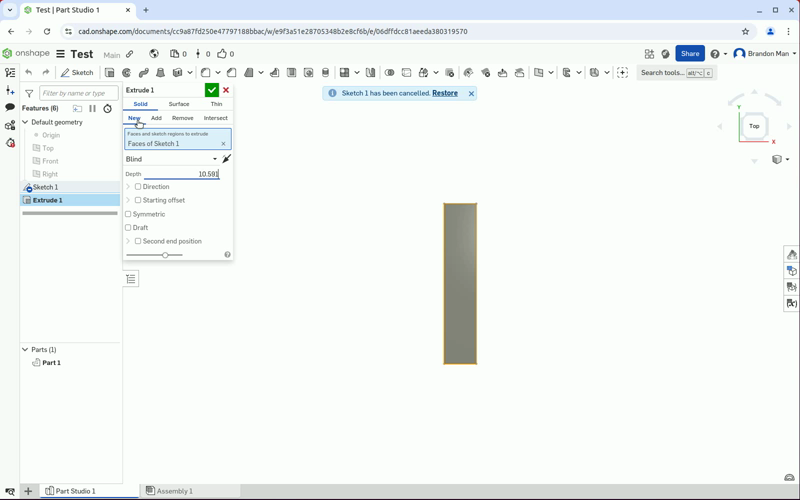
key(enter)
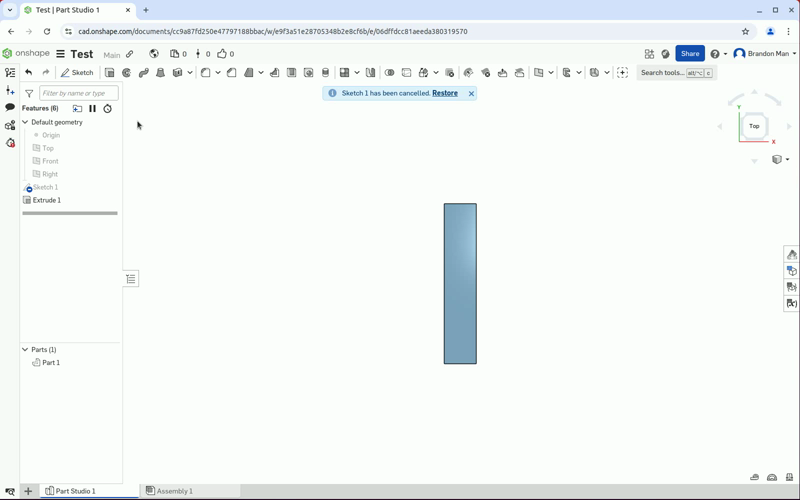
key(shift+h)
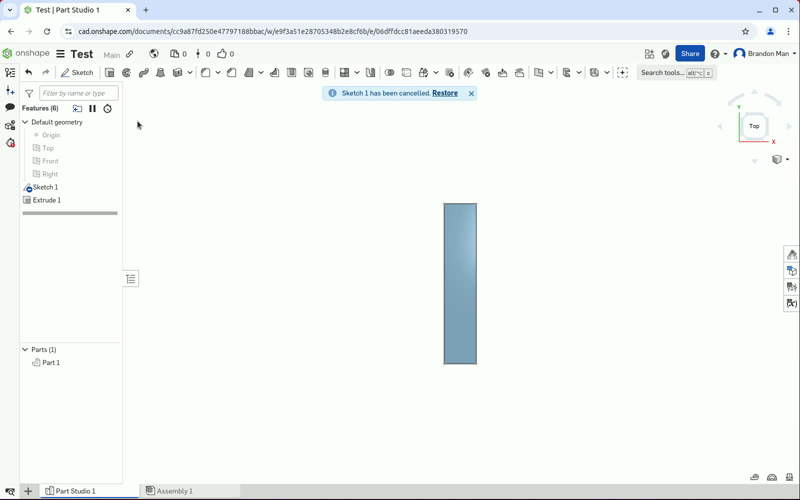
key(shift+h)
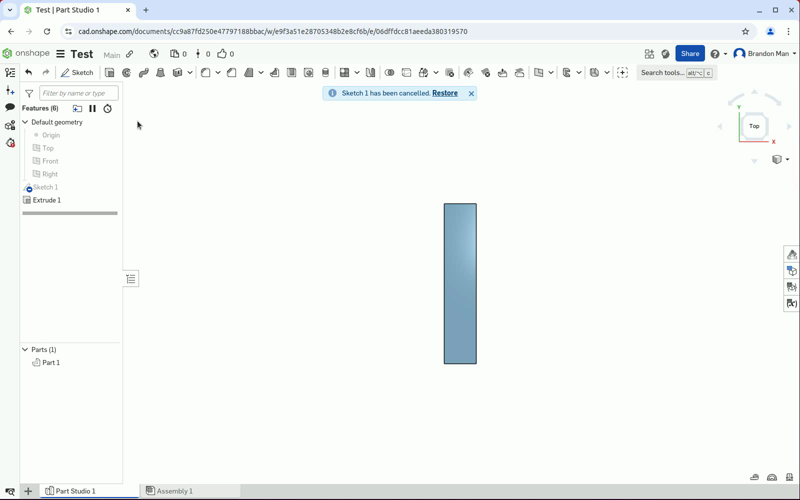
mouse_move(73, 189)
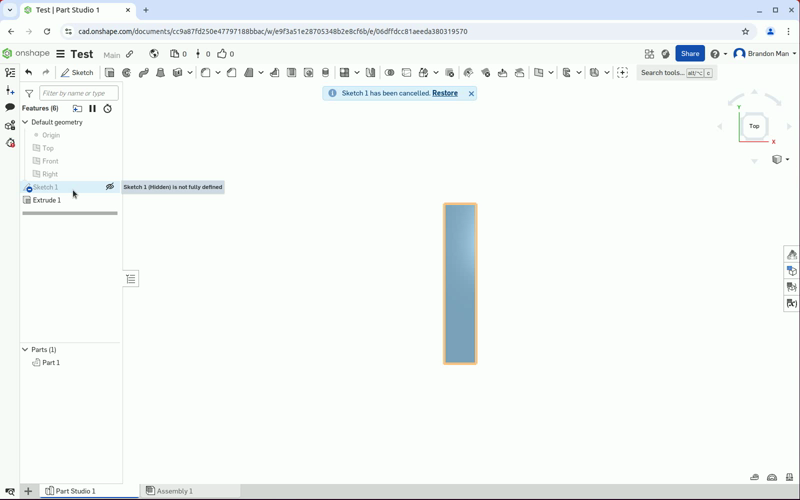
click(73, 189)
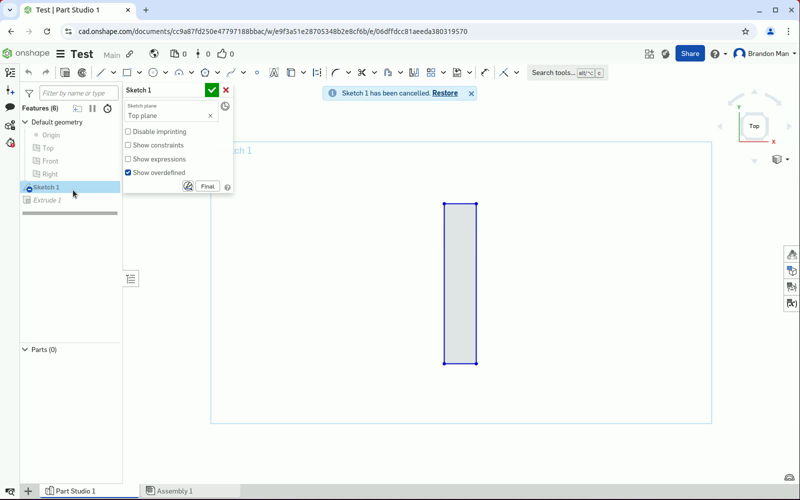
mouse_move(229, 92)
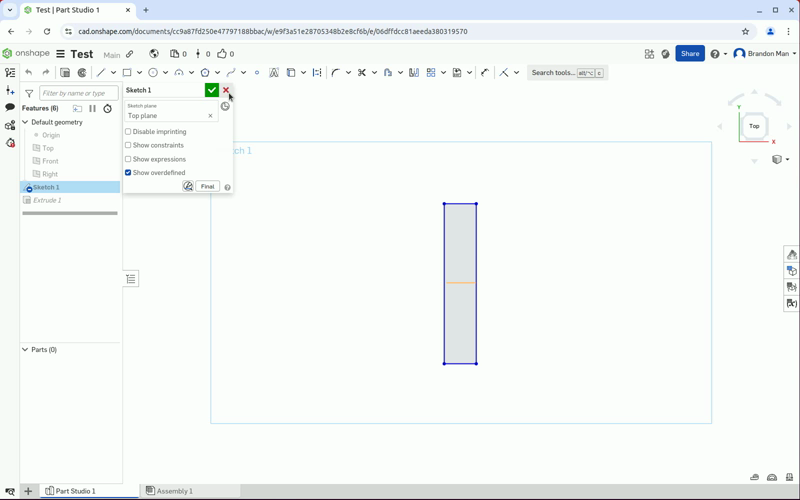
click(229, 92)
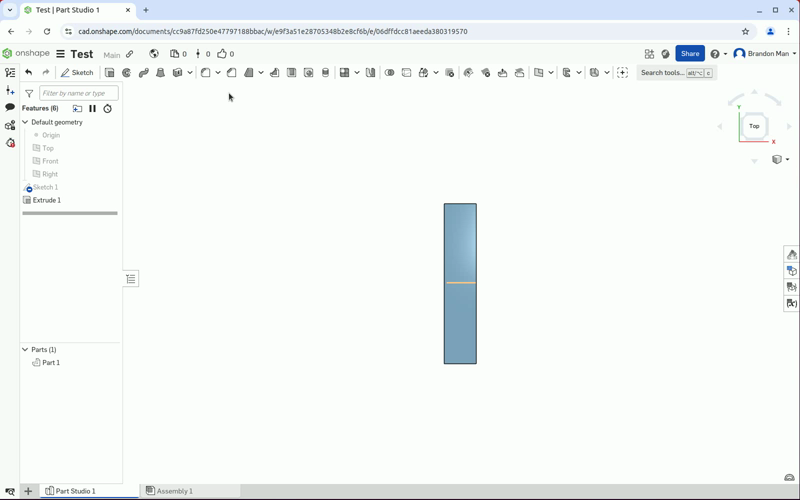
mouse_move(73, 352)
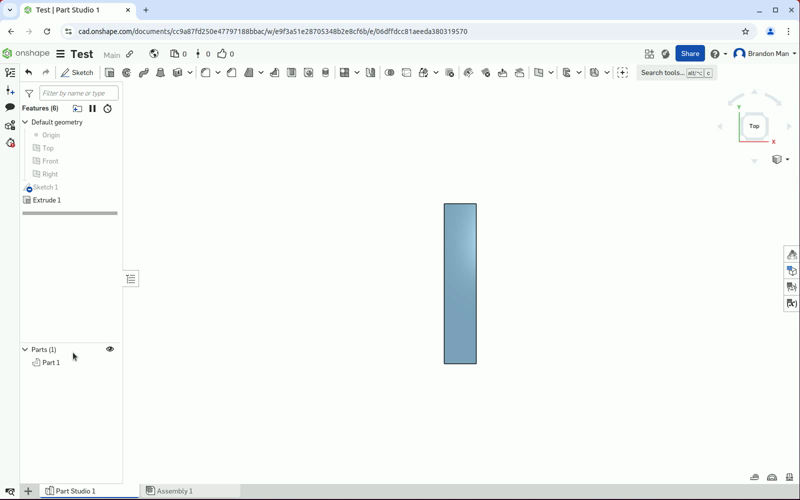
key(y)
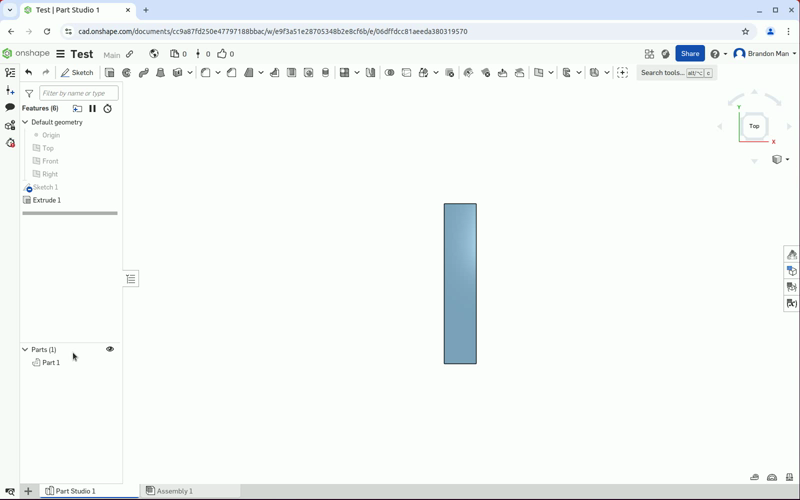
key(shift+p)
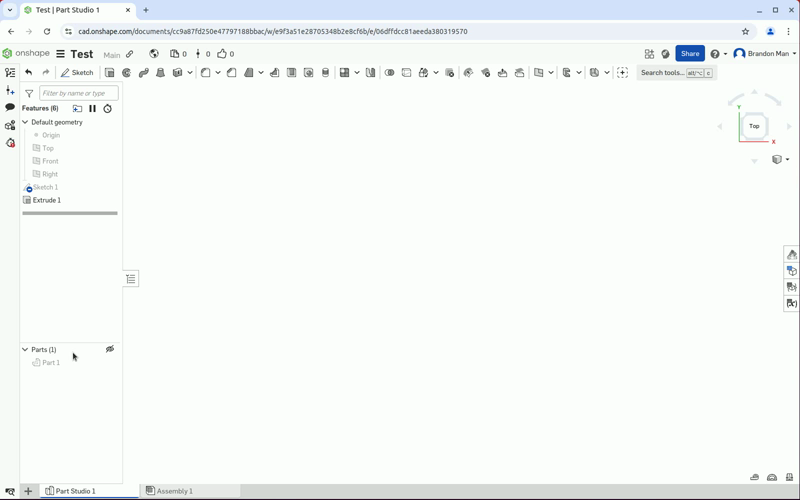
key(space)
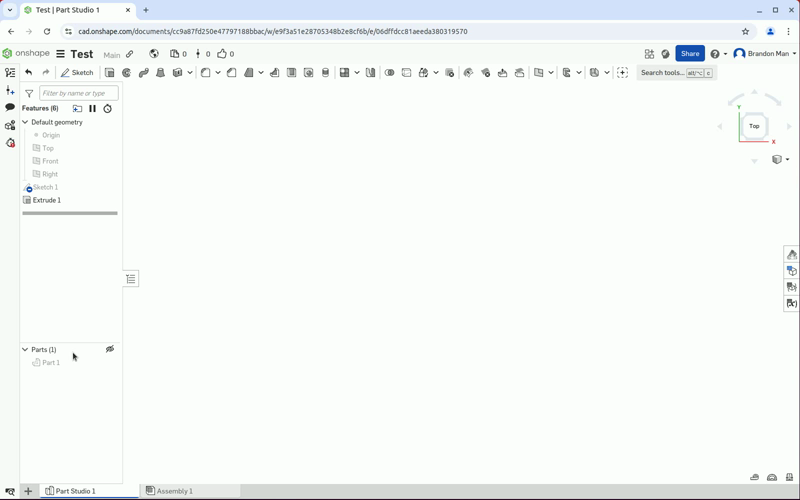
key_down(shift)
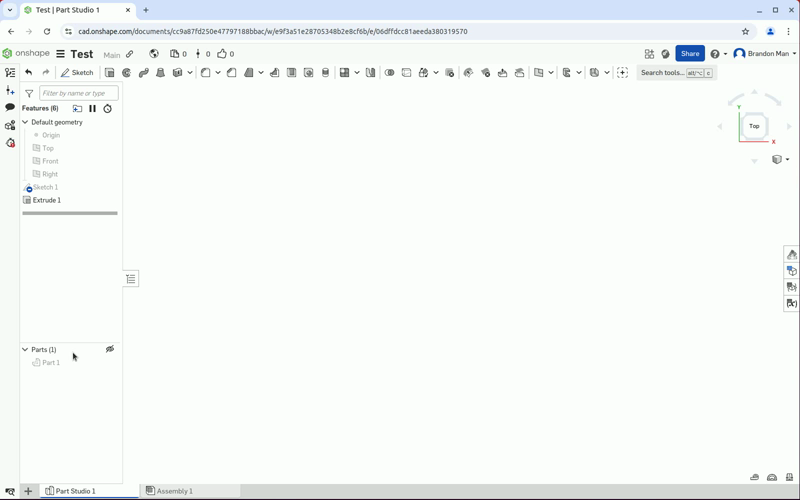
key(up)
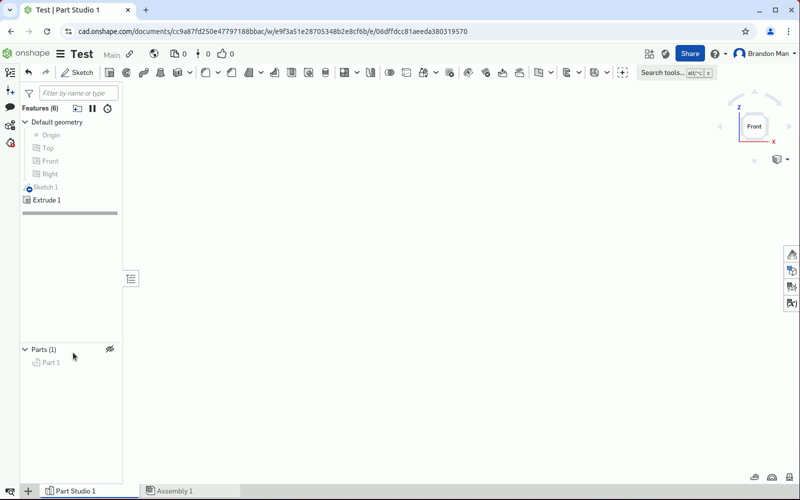
key_up(shift)
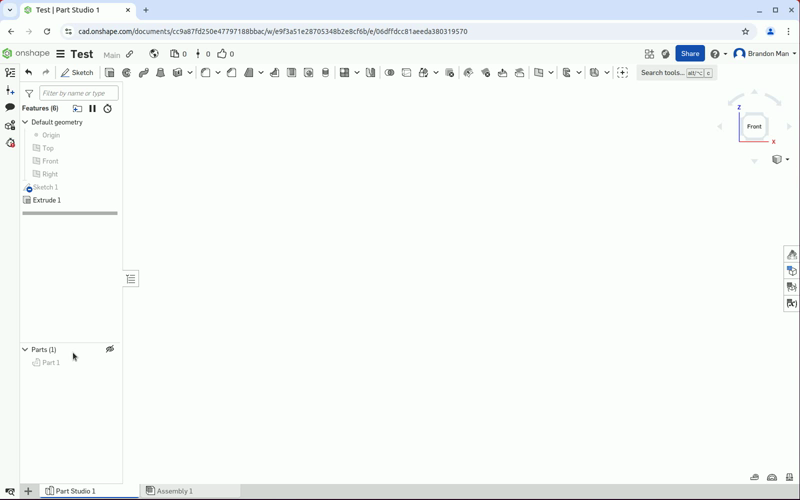
key(space)
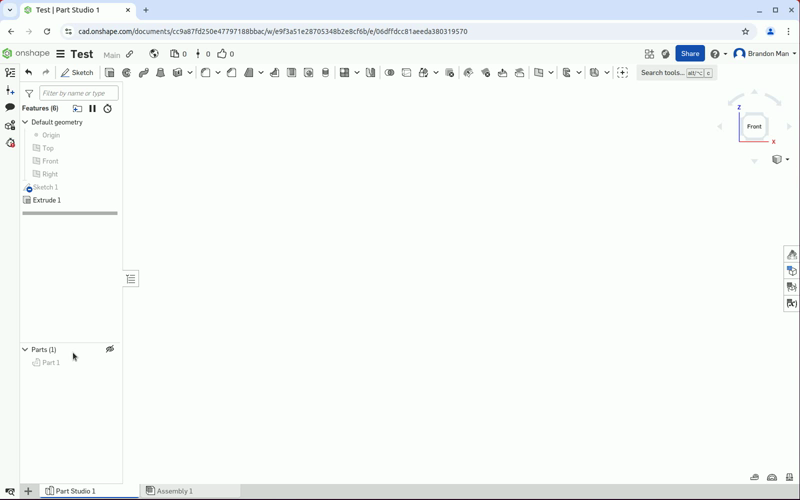
key_down(shift)
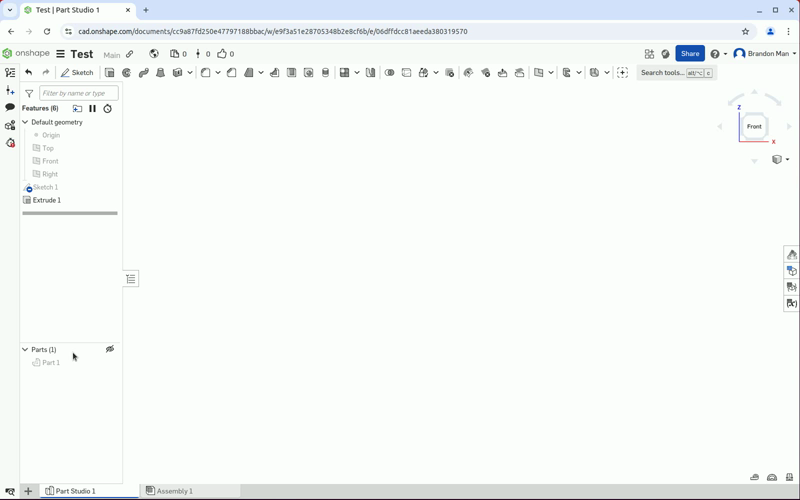
key(left)
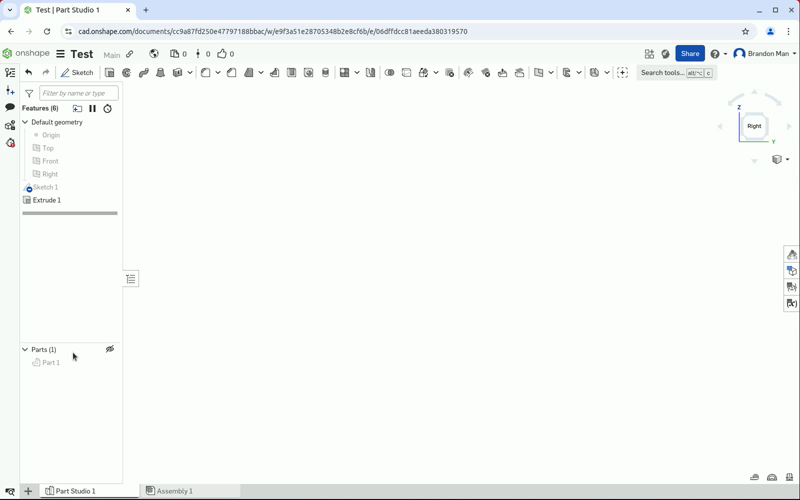
key_up(shift)
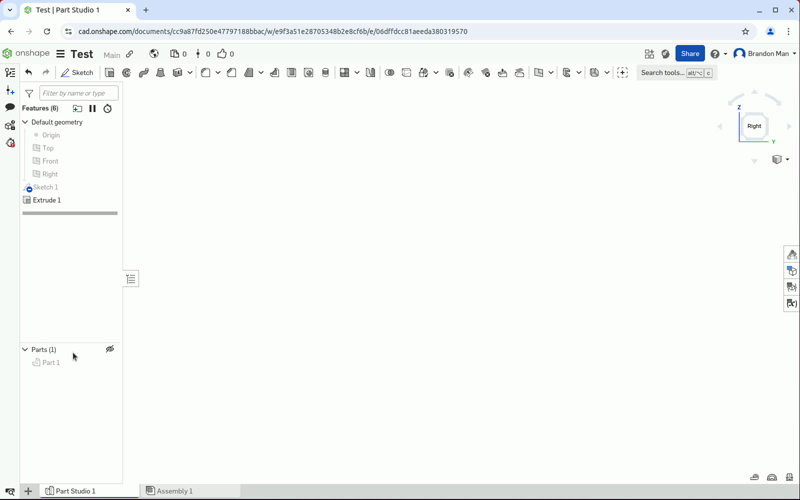
mouse_move(73, 352)
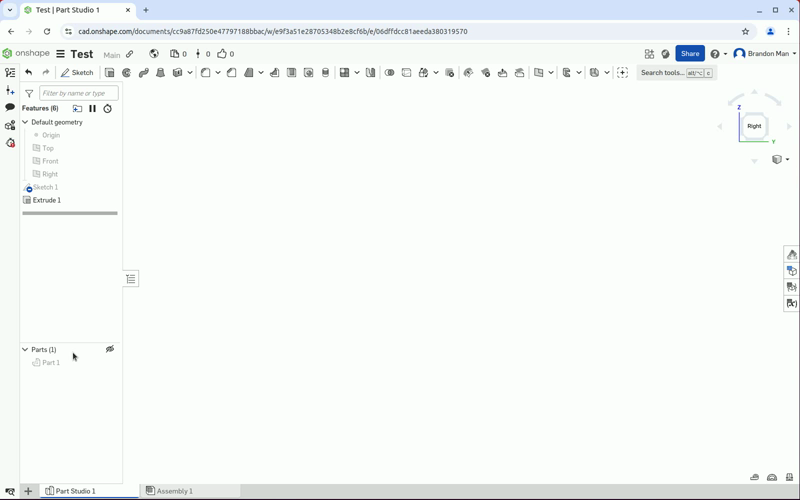
key(shift+y)
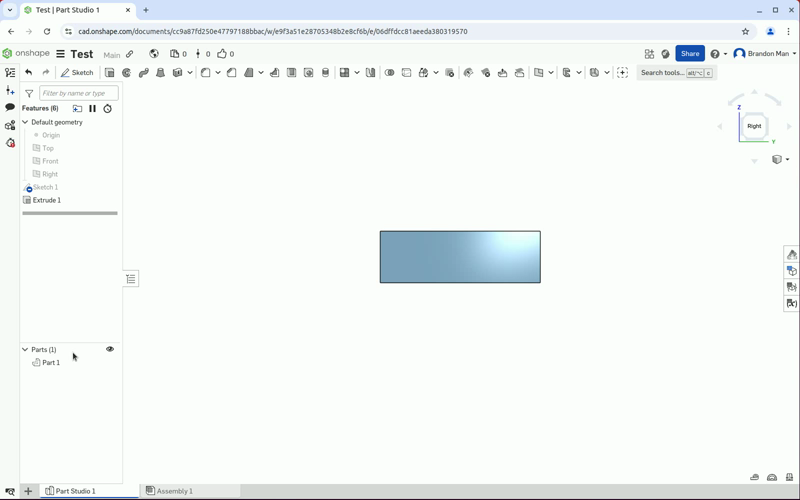
mouse_move(541, 75)
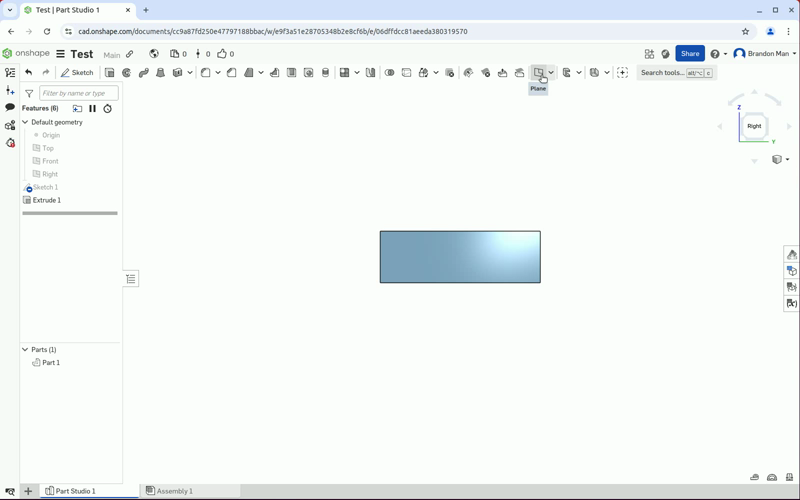
click(541, 75)
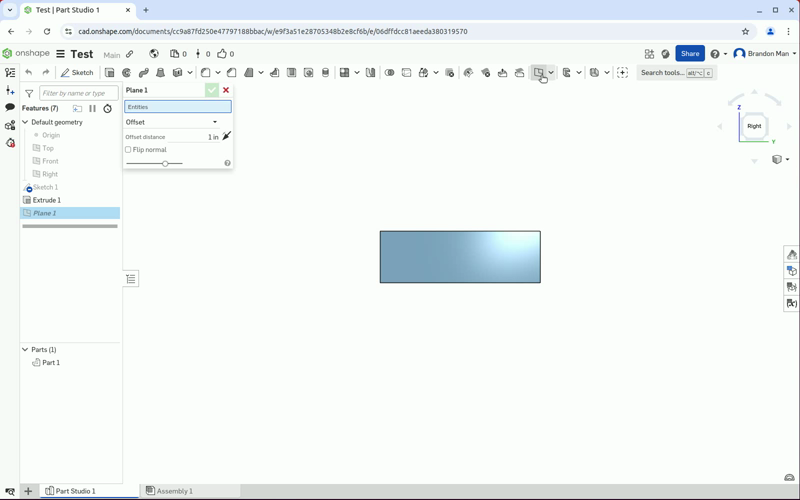
mouse_move(73, 176)
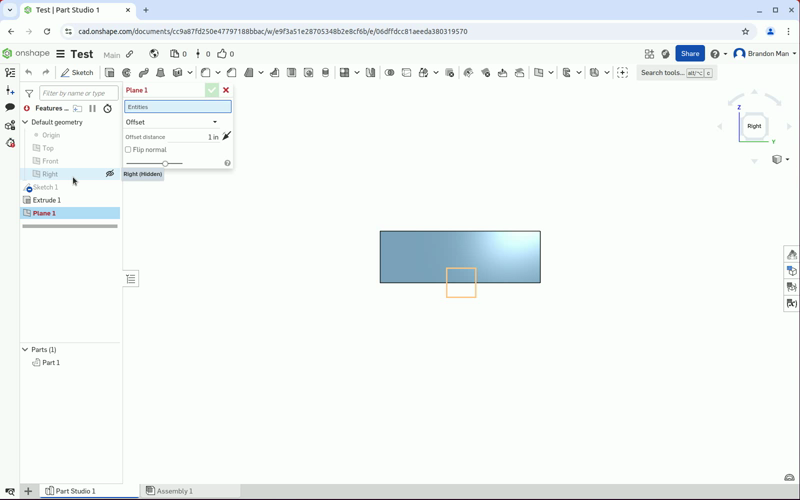
click(73, 176)
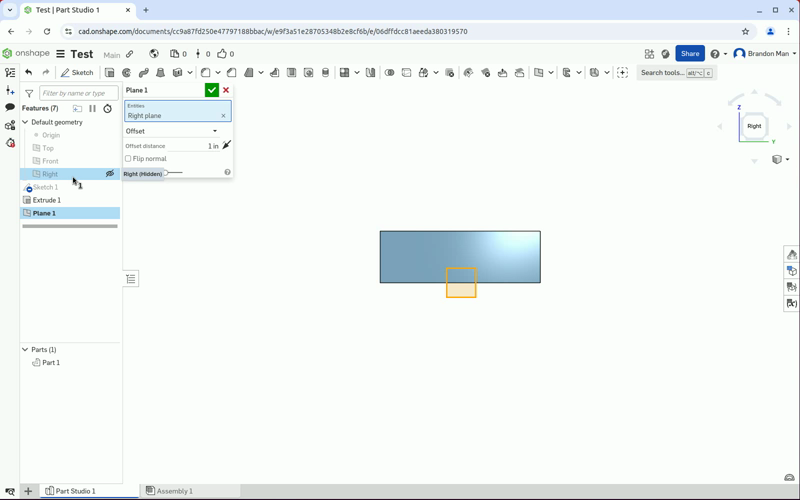
key(tab, 2)
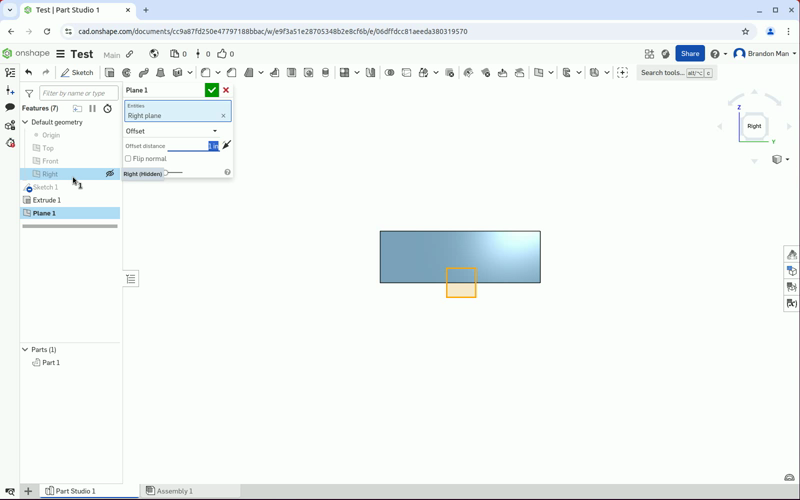
text(3.358)
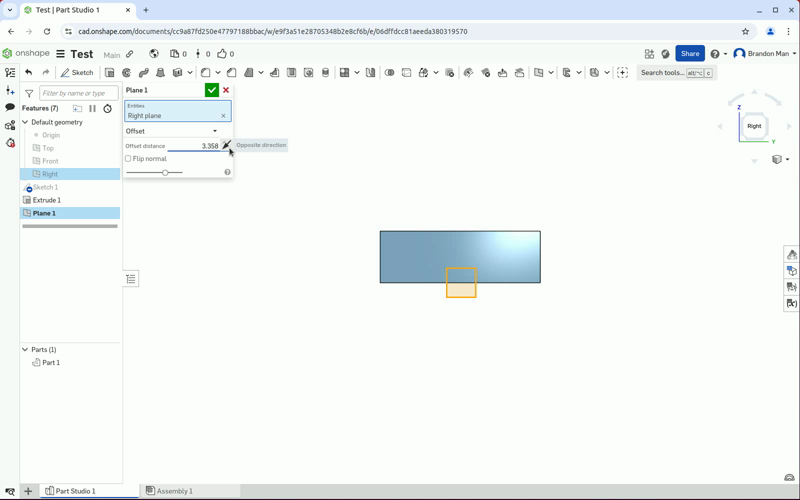
mouse_move(229, 147)
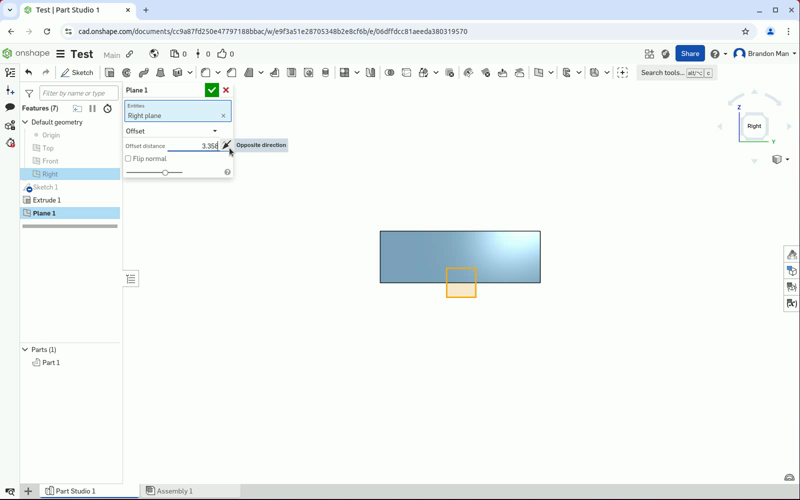
click(229, 147)
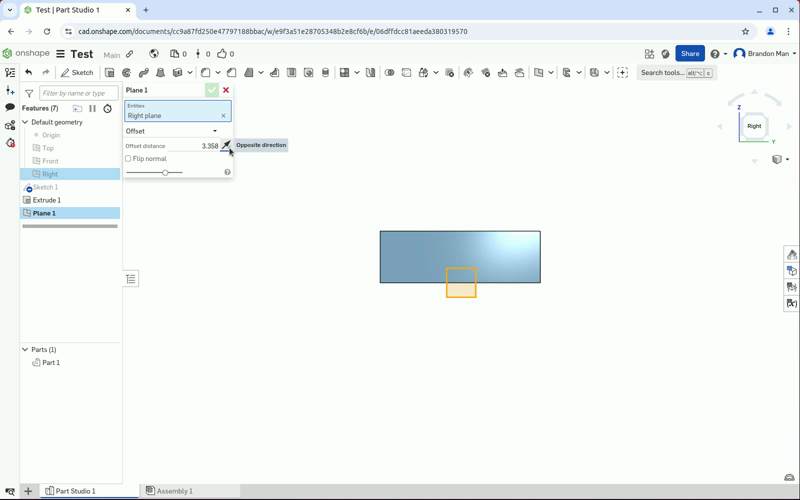
key(enter, 2)
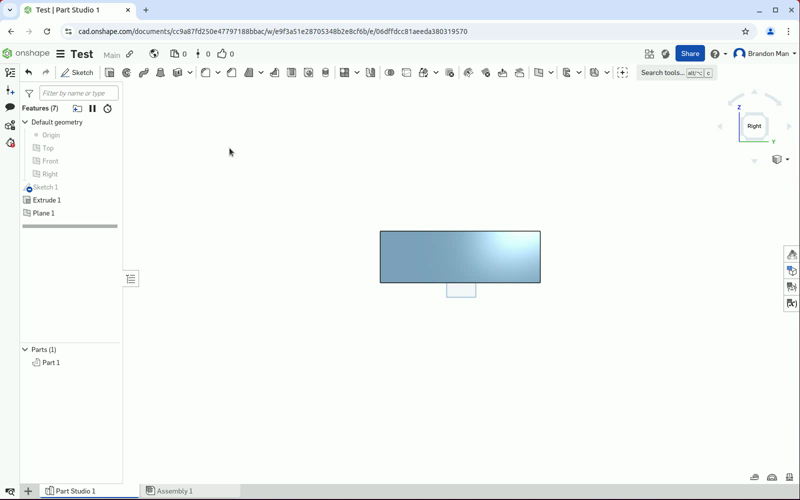
key(shift+s)
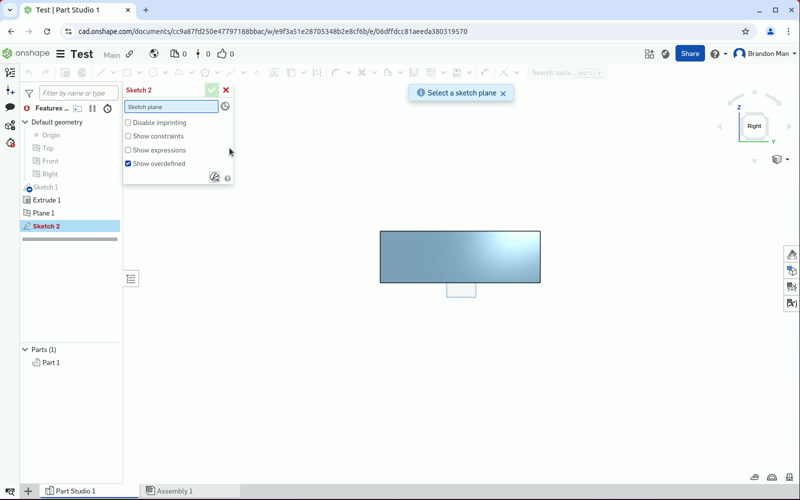
mouse_move(73, 215)
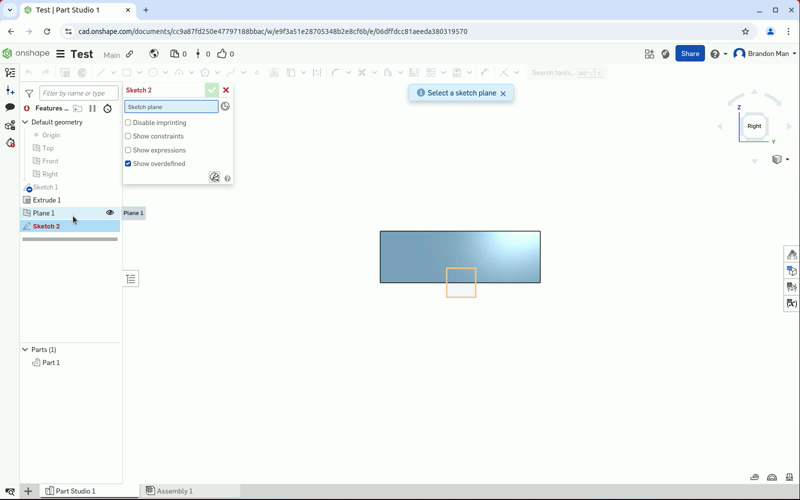
click(73, 215)
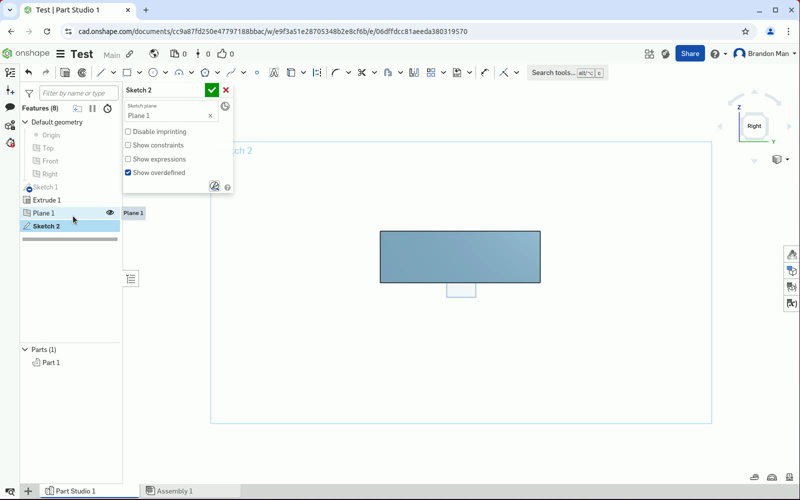
mouse_move(73, 352)
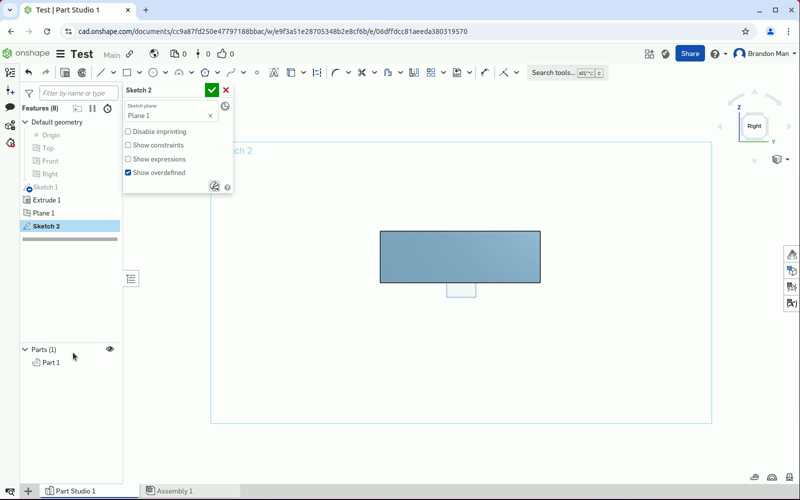
key(y)
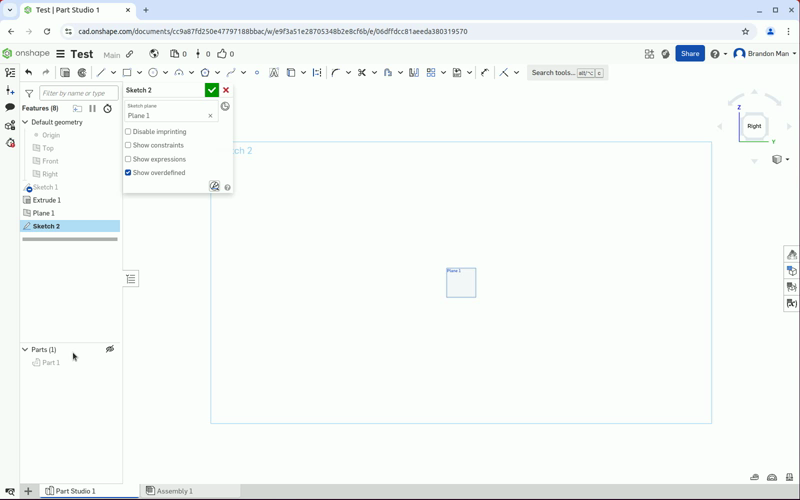
key(l)
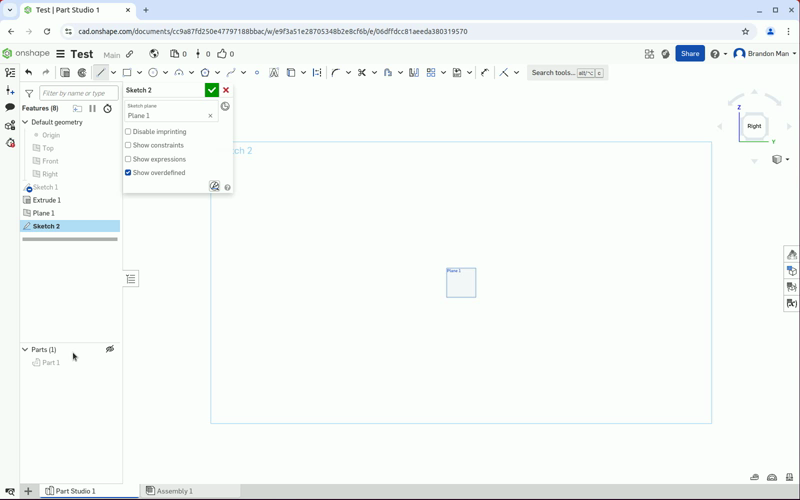
key_down(shift)
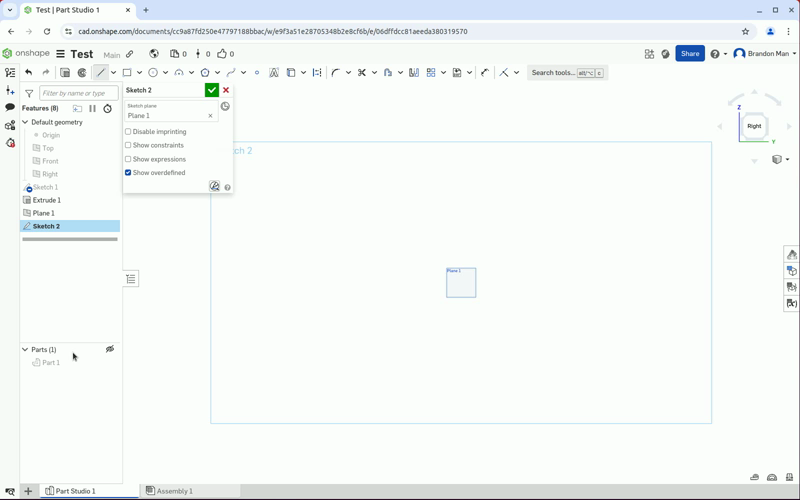
mouse_move(379, 244)
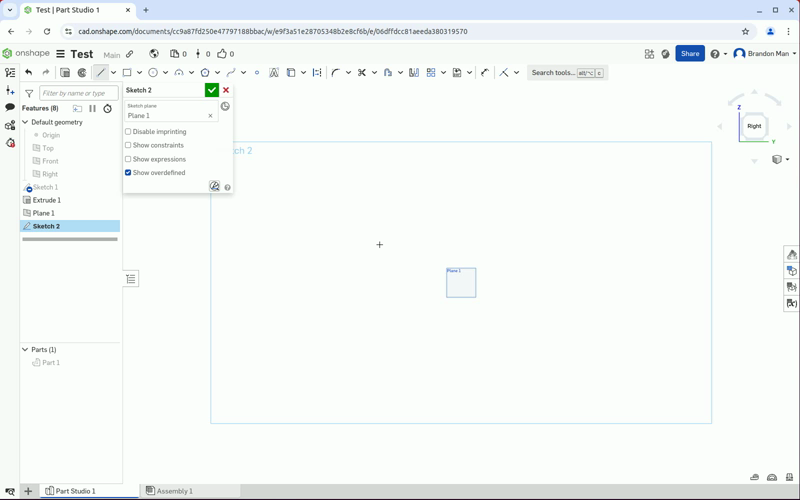
click(379, 244)
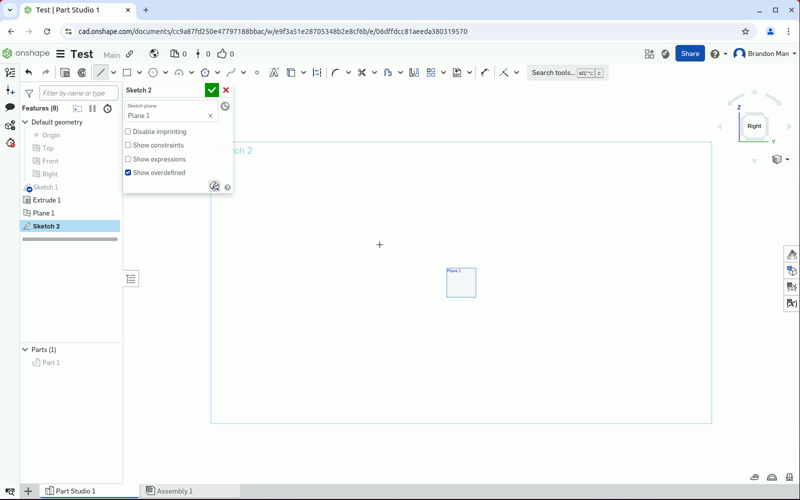
key_up(shift)
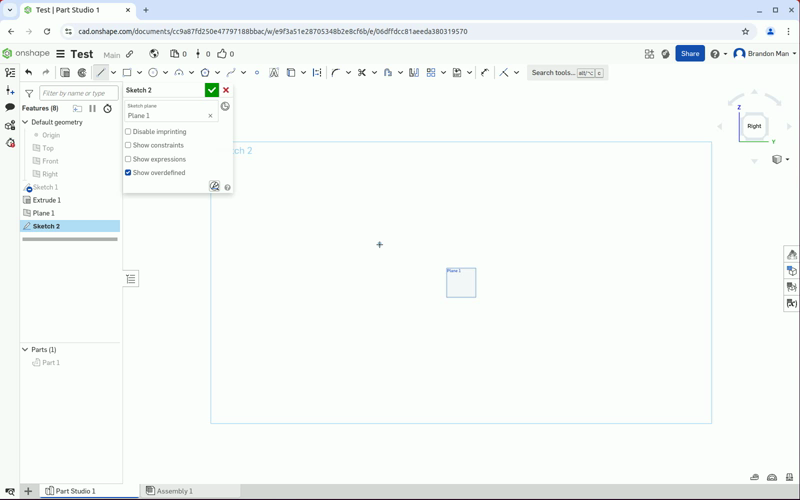
key_down(shift)
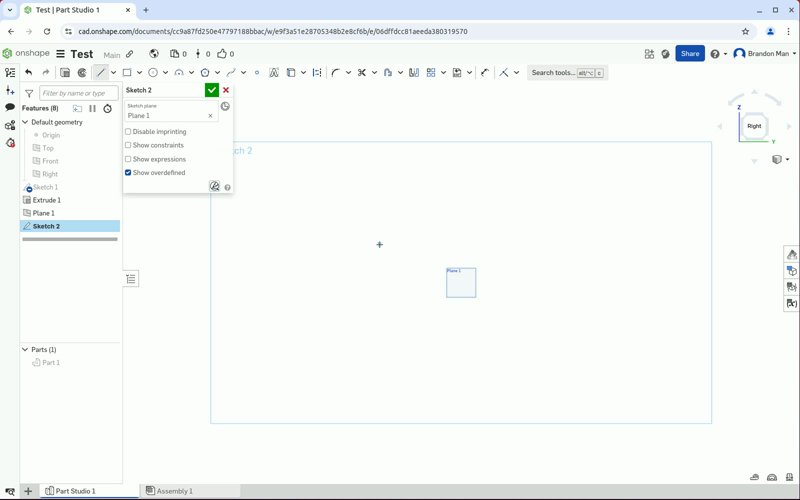
mouse_move(540, 244)
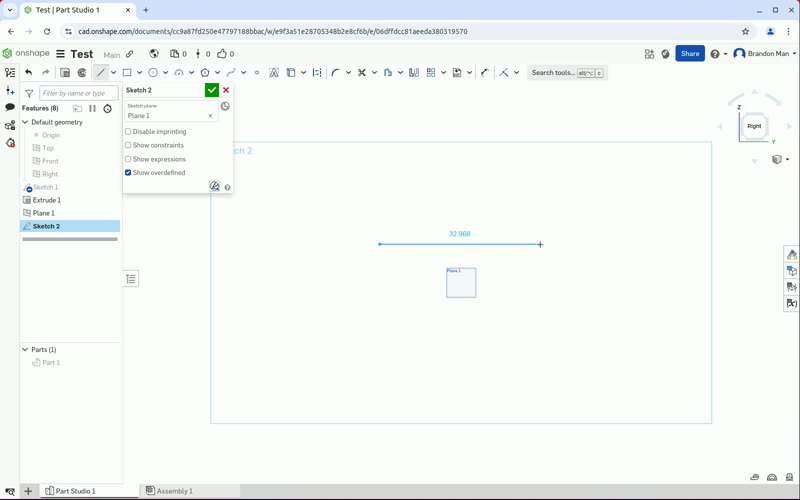
click(540, 244)
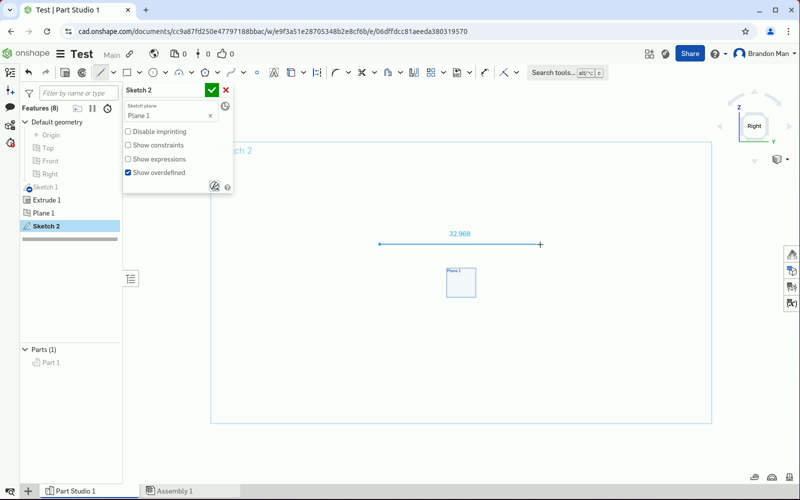
key_up(shift)
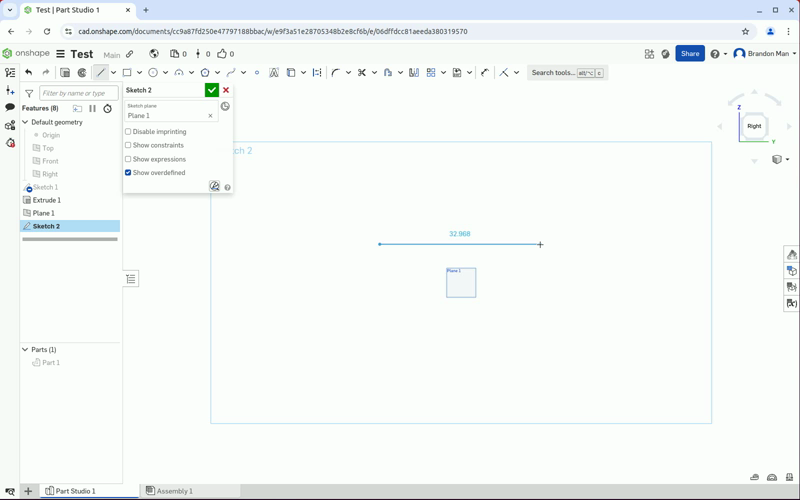
key_down(shift)
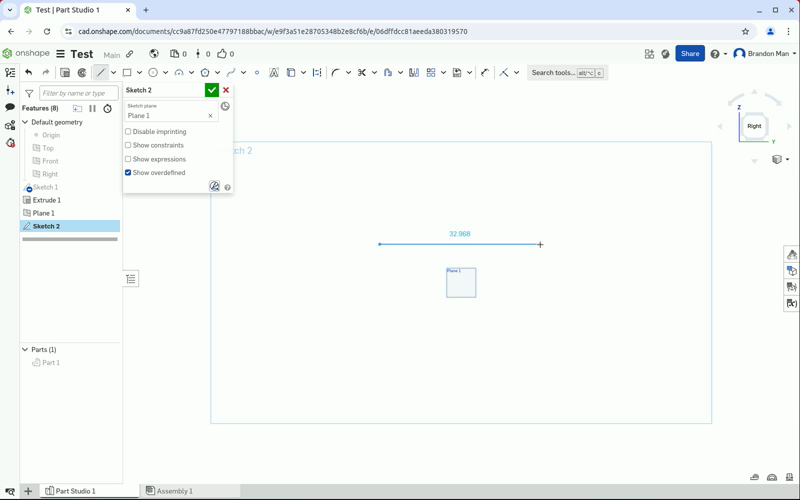
mouse_move(570, 244)
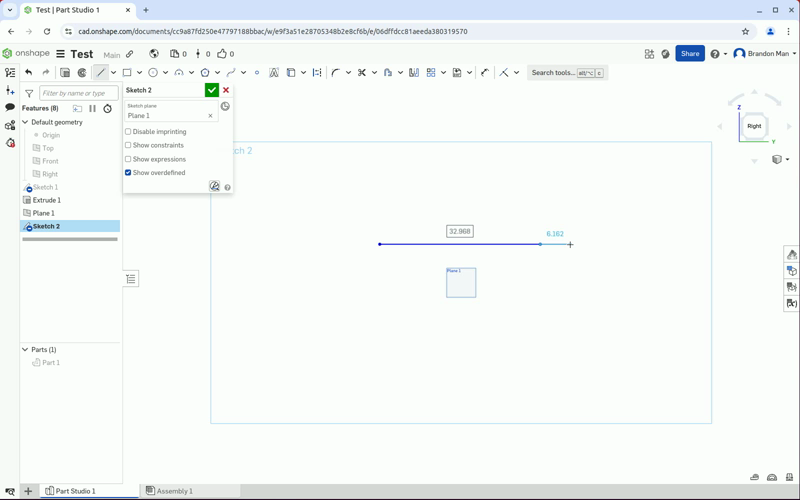
mouse_move(540, 230)
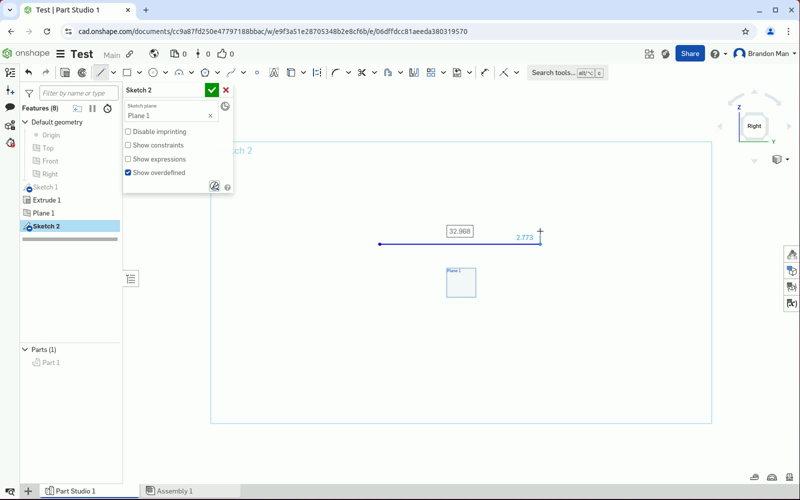
click(540, 230)
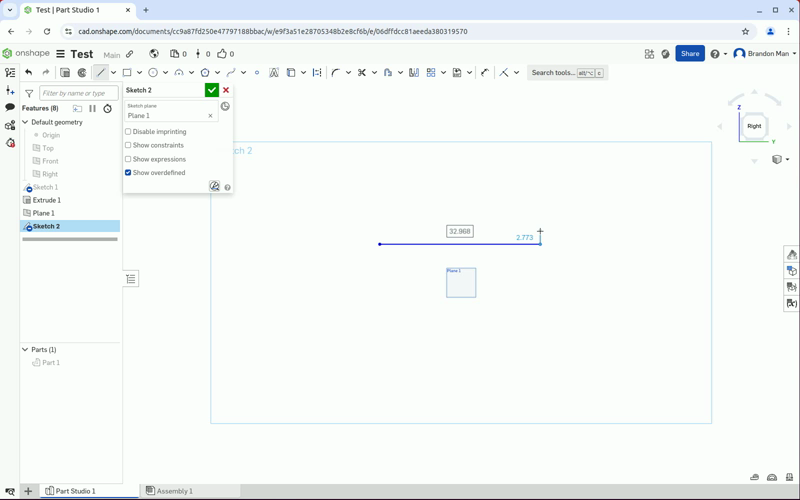
key_up(shift)
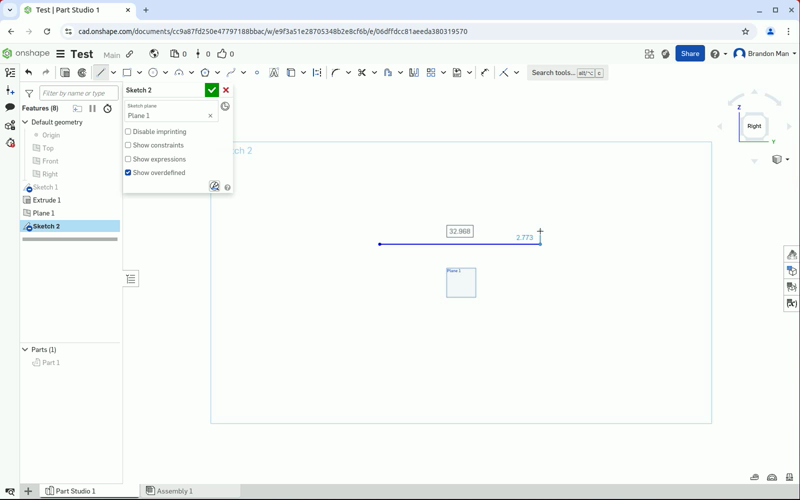
key_down(shift)
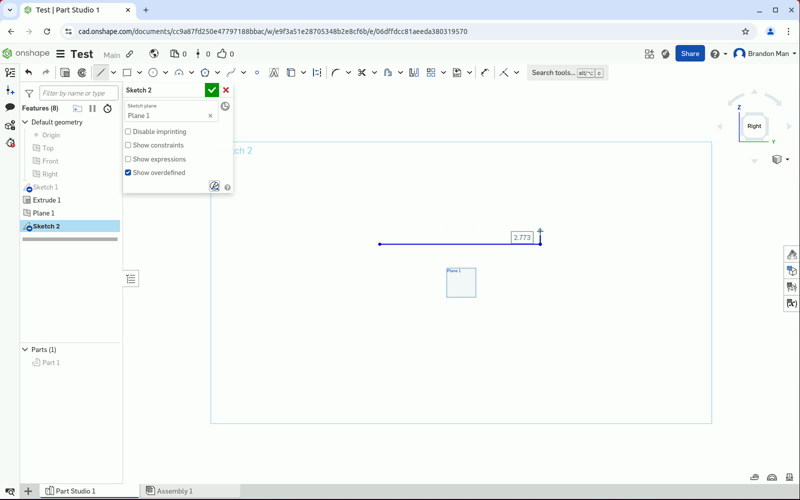
mouse_move(379, 230)
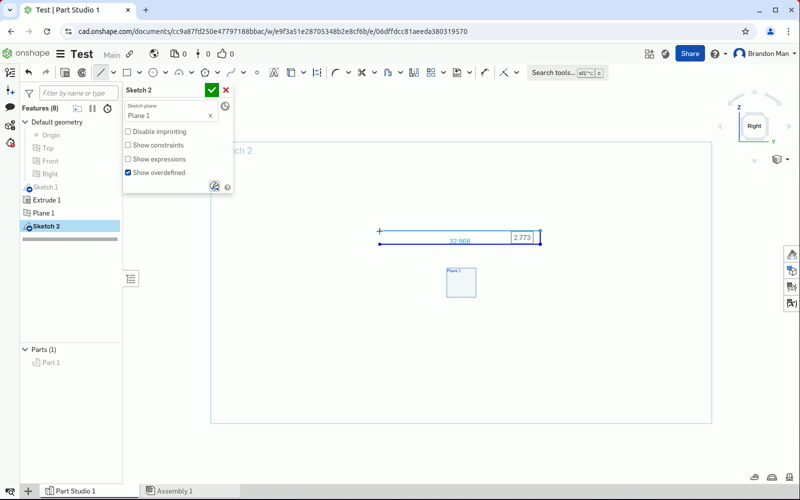
click(379, 230)
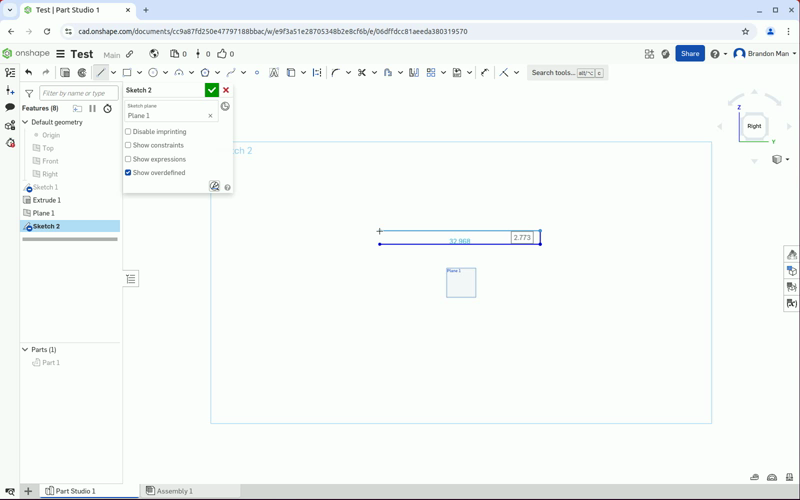
key_up(shift)
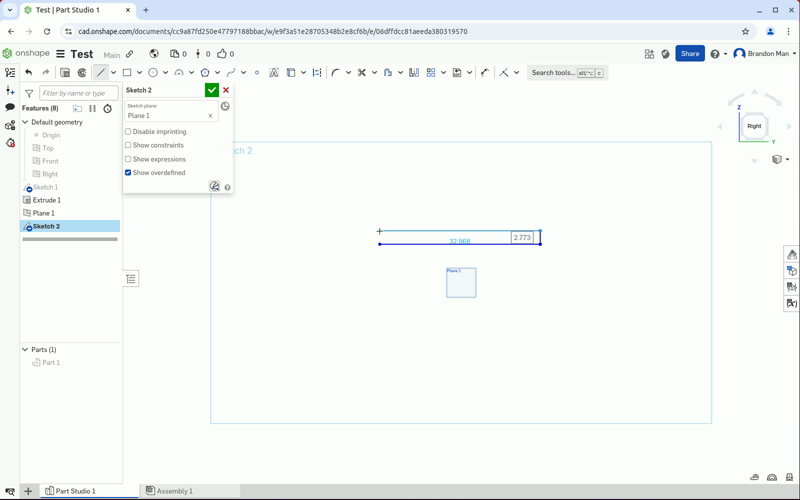
mouse_move(409, 230)
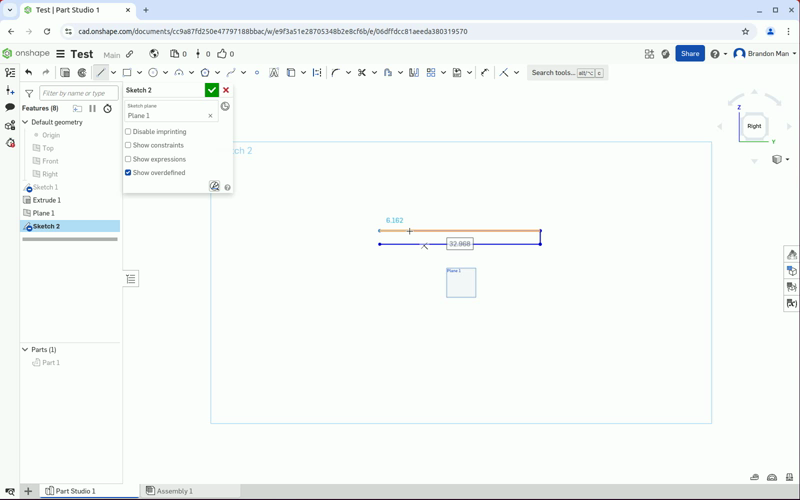
key_down(shift)
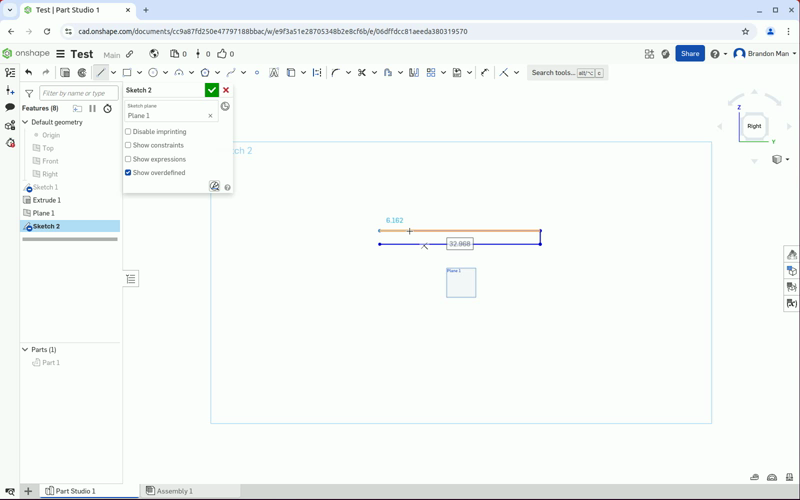
mouse_move(379, 244)
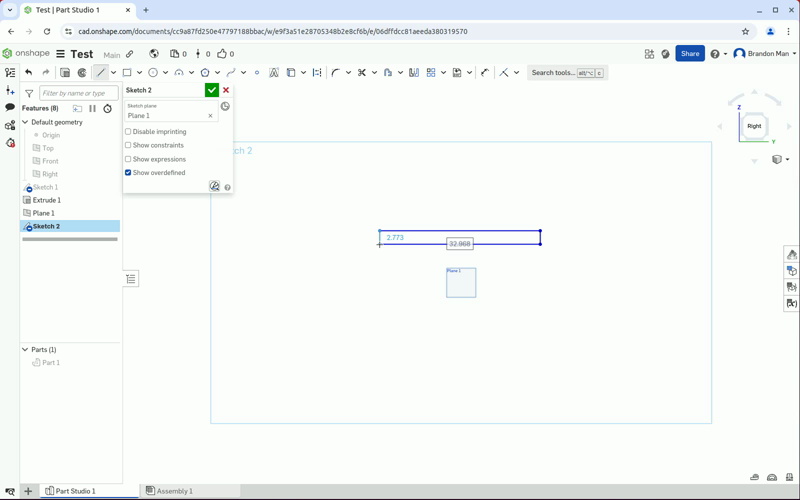
key_up(shift)
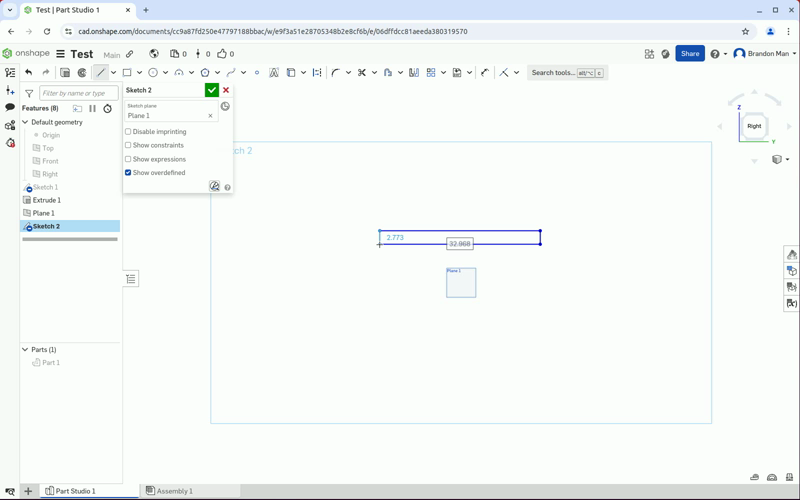
click(379, 244)
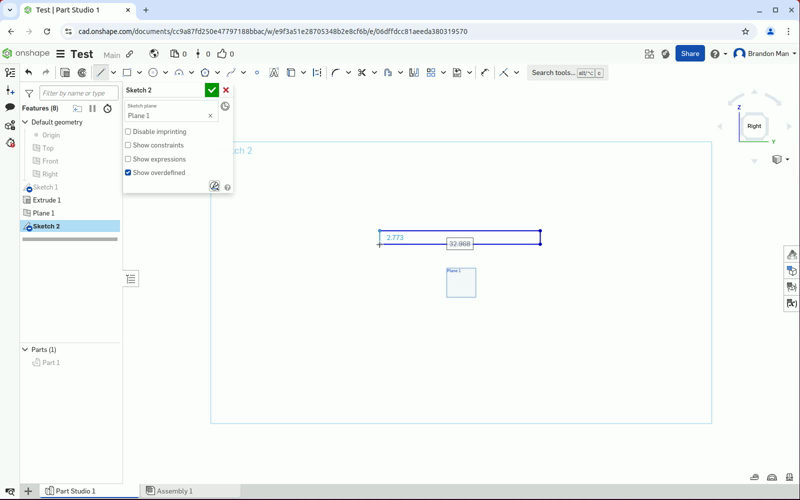
key(esc)
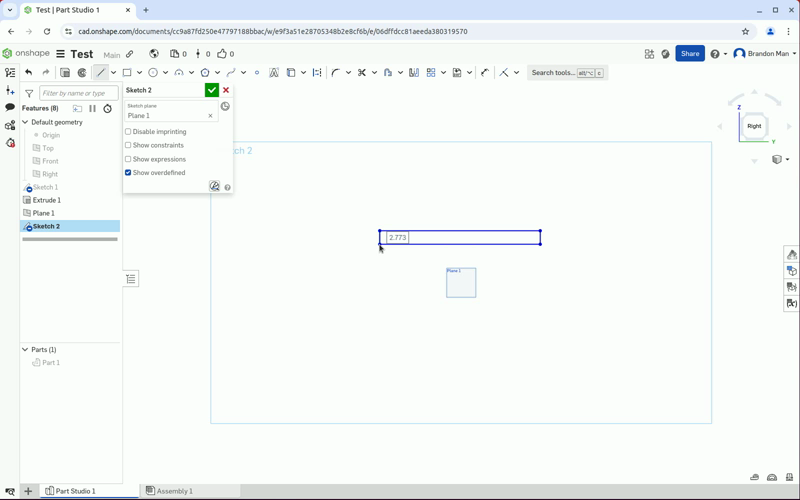
mouse_move(477, 235)
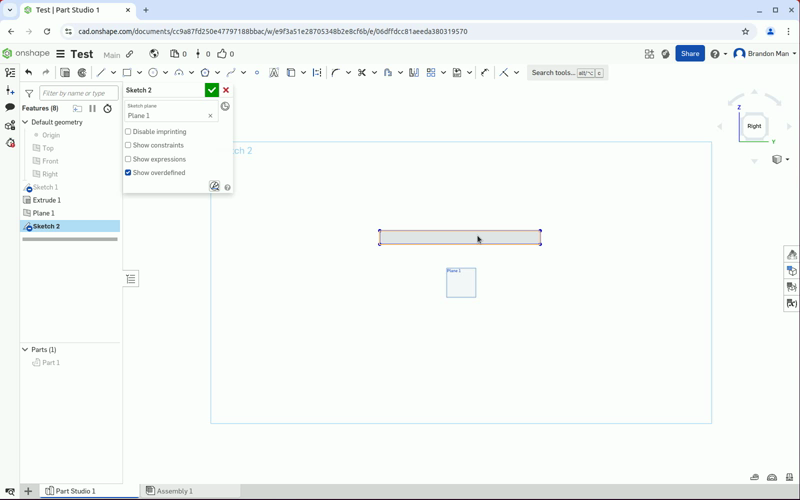
click(477, 235)
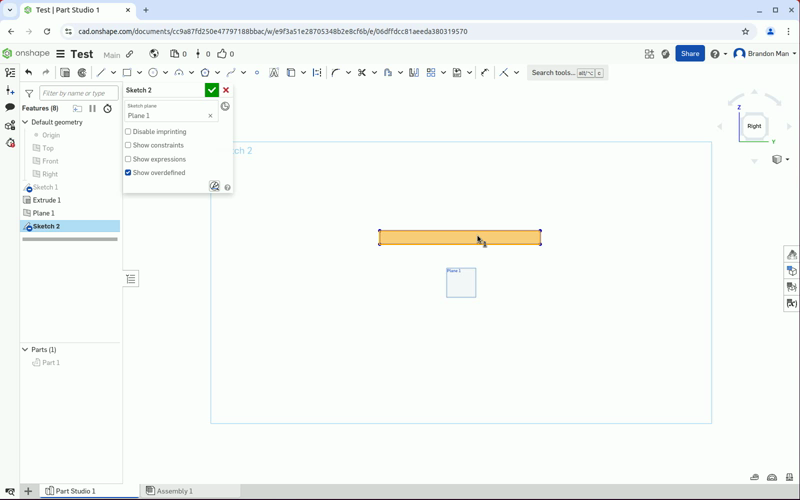
mouse_move(73, 352)
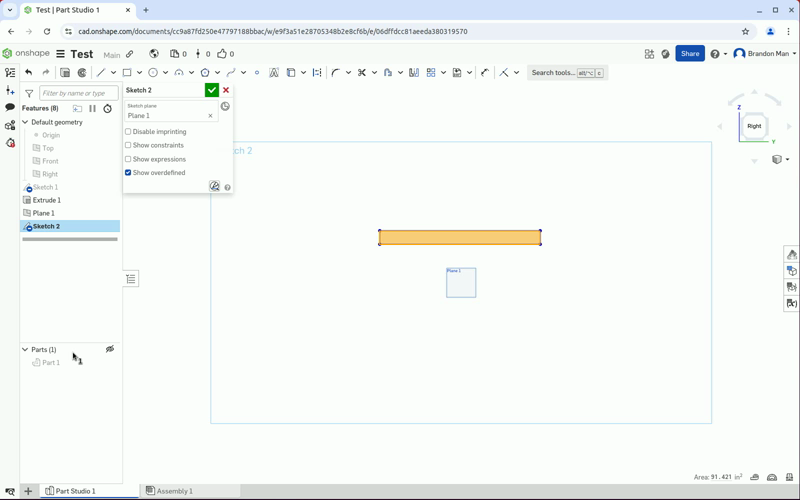
key(shift+y)
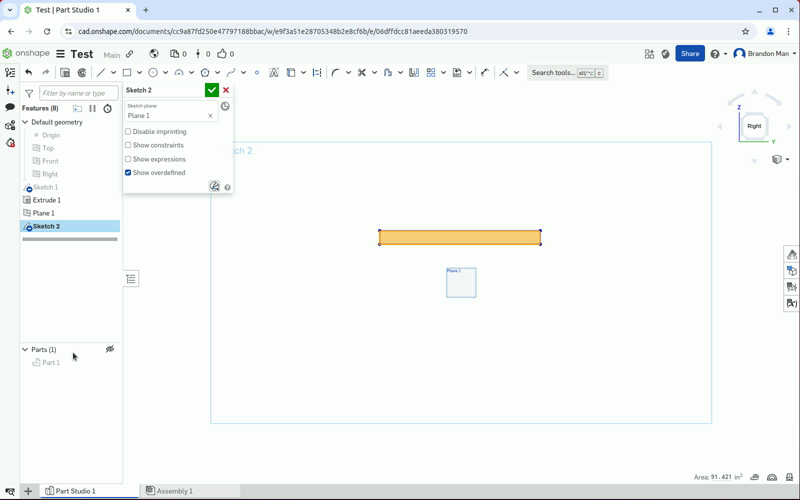
key(shift+e)
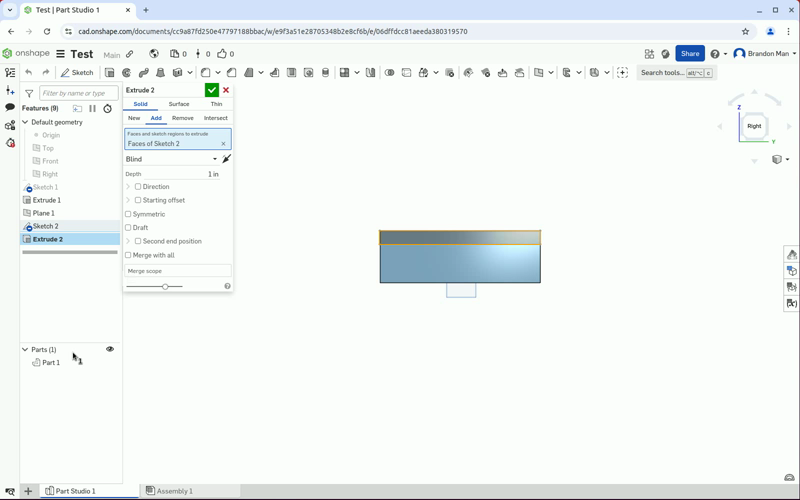
mouse_move(143, 106)
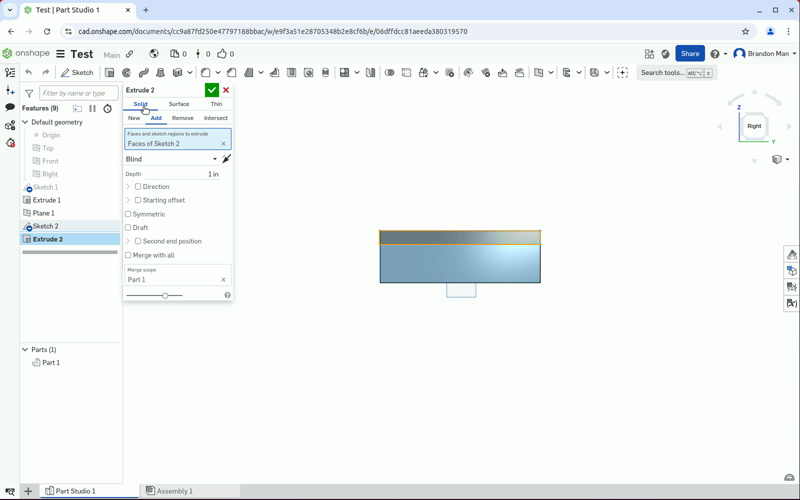
click(143, 106)
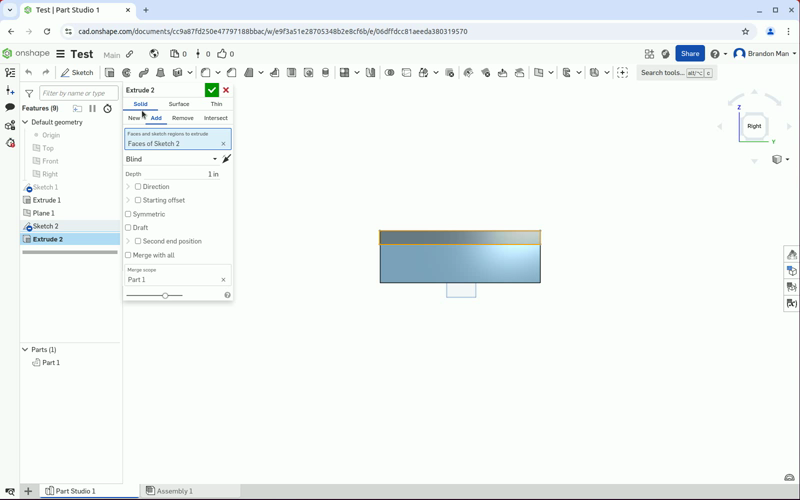
mouse_move(137, 120)
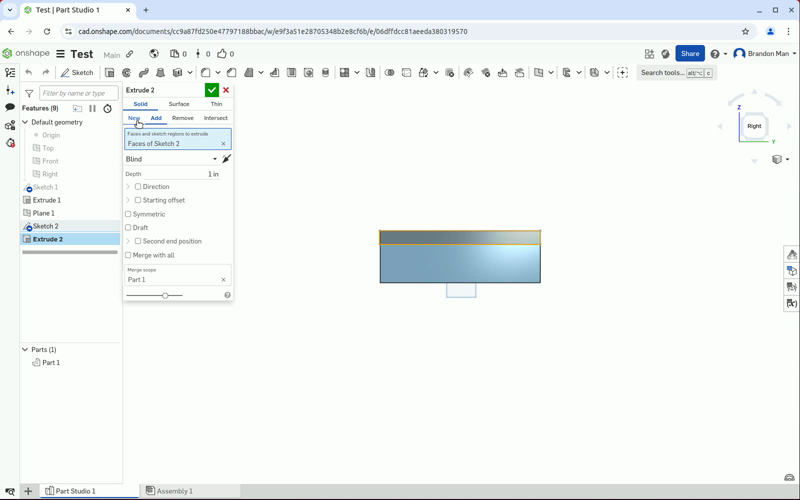
click(137, 120)
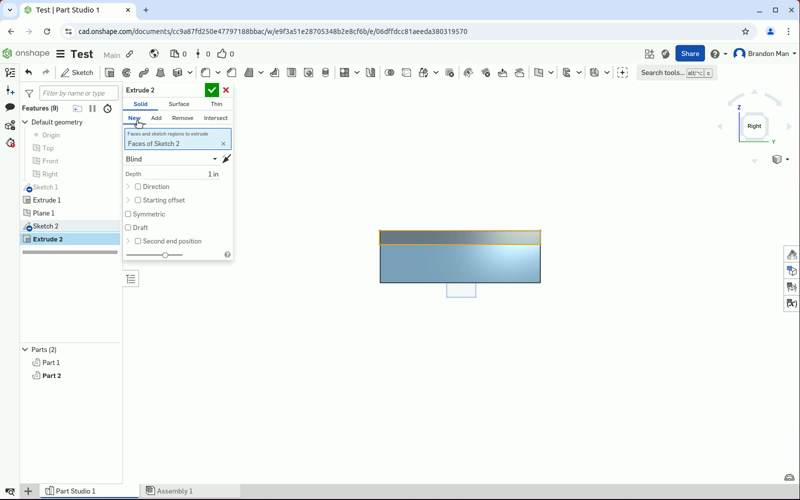
key(tab, 4)
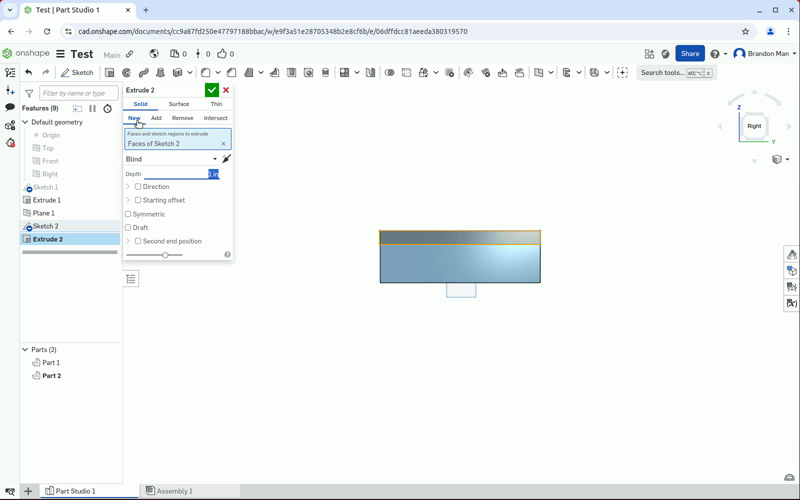
text(19.738)
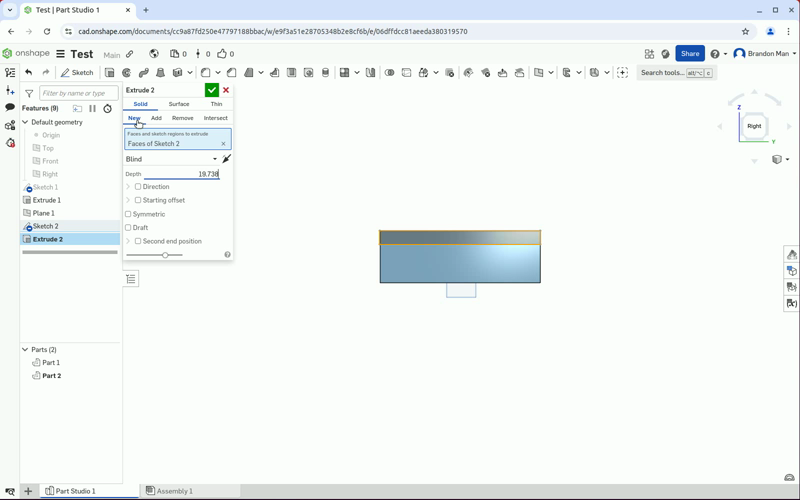
key(enter)
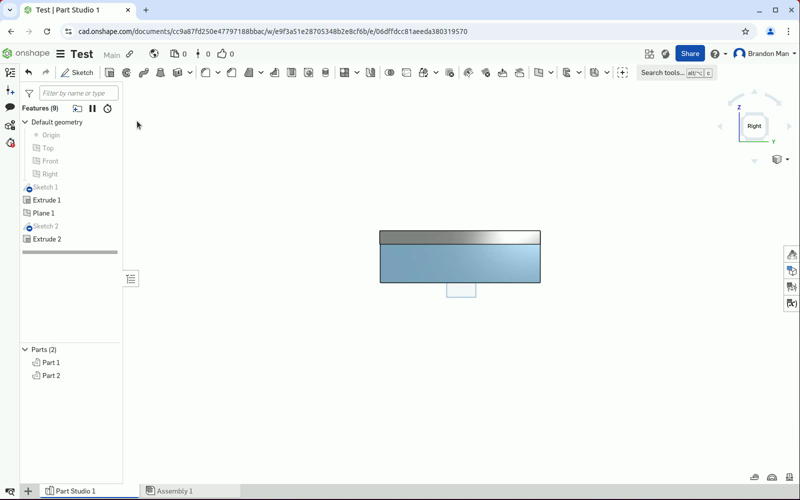
key(shift+h)
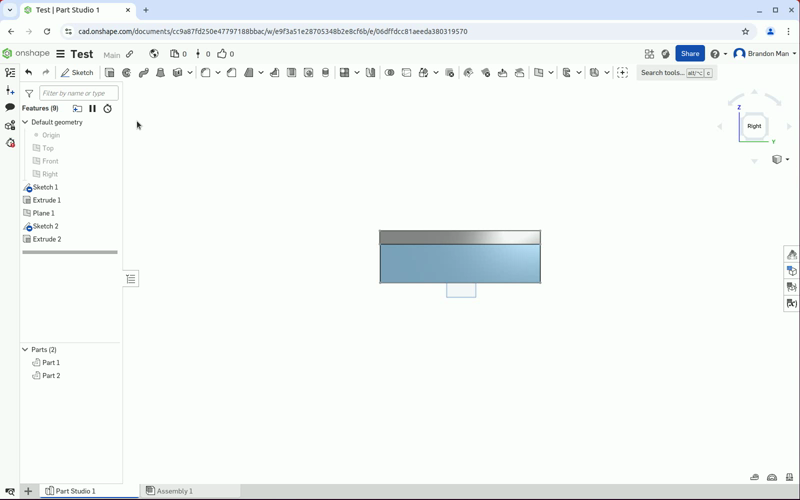
key(shift+h)
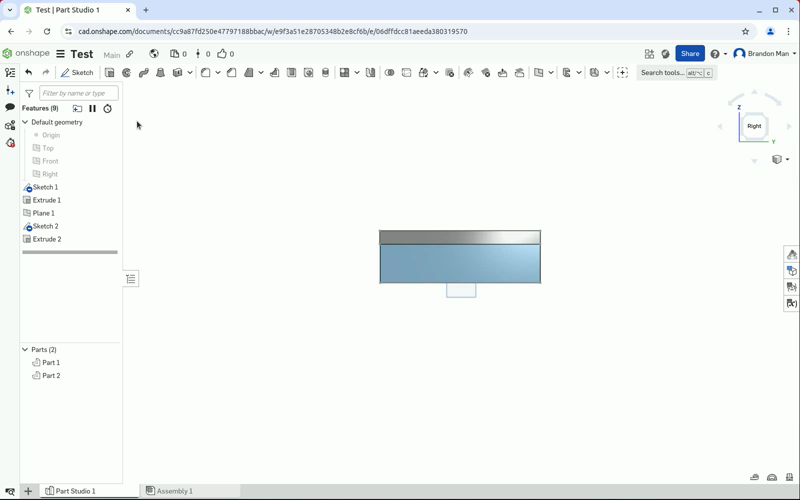
key(shift+7)
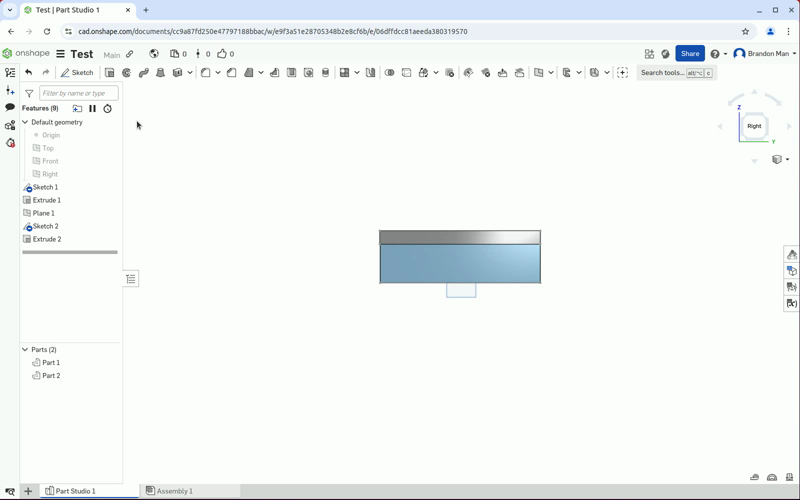
key(right, 2)
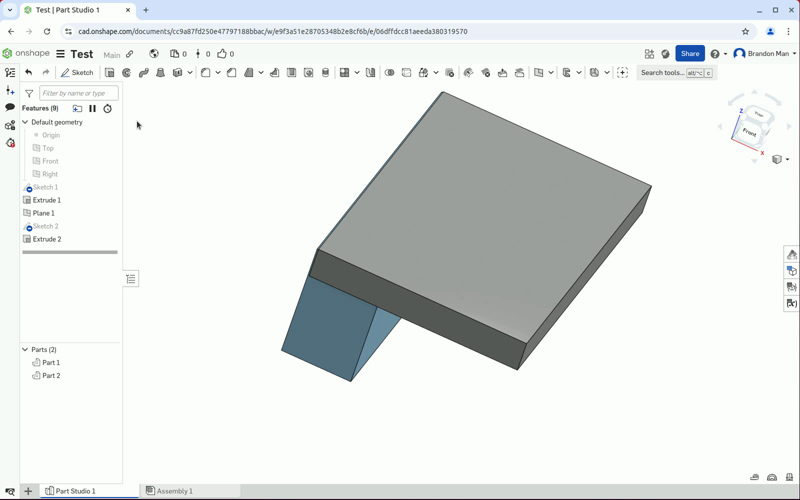
key(down, 2)
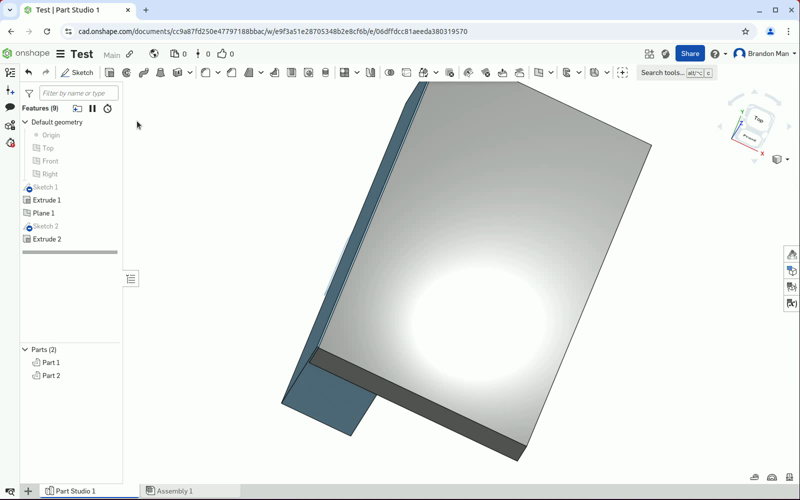
key(up, 2)
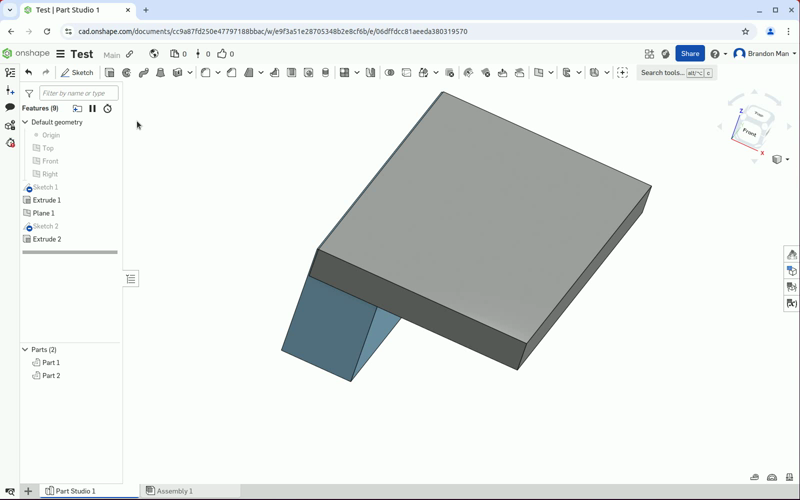
key(left, 2)
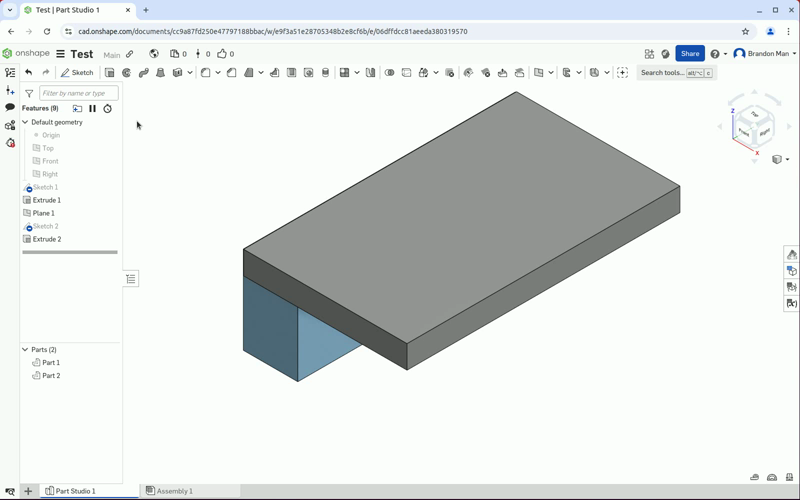
mouse_move(73, 189)
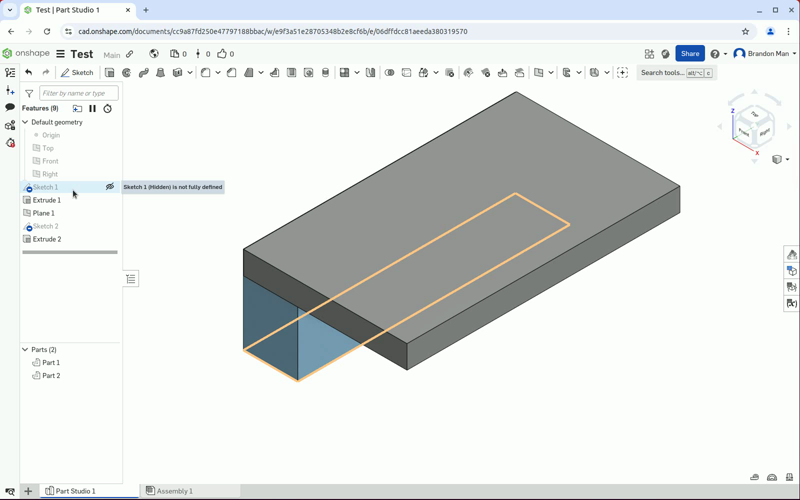
click(73, 189)